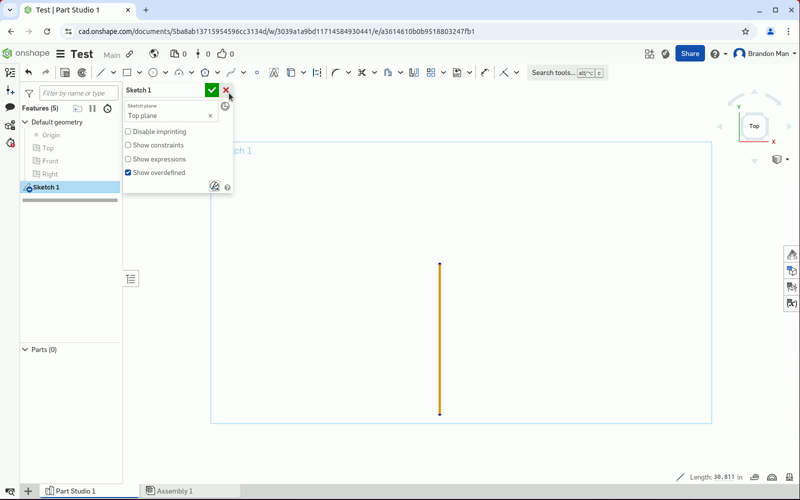
key(shift+h)
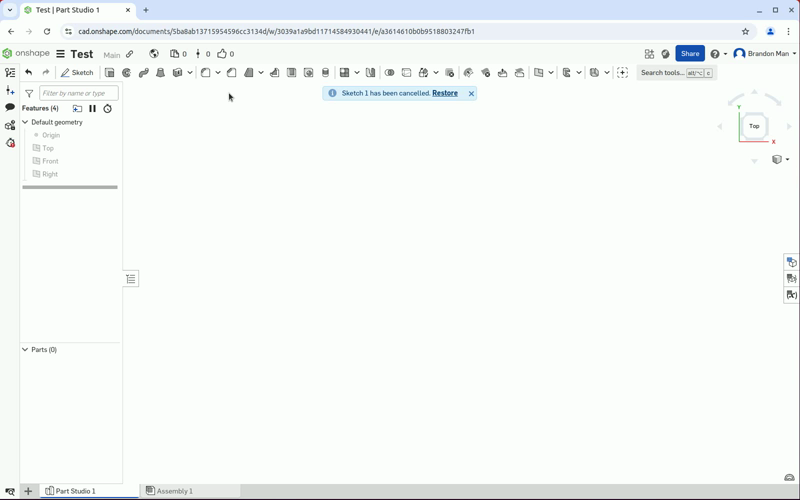
mouse_move(73, 352)
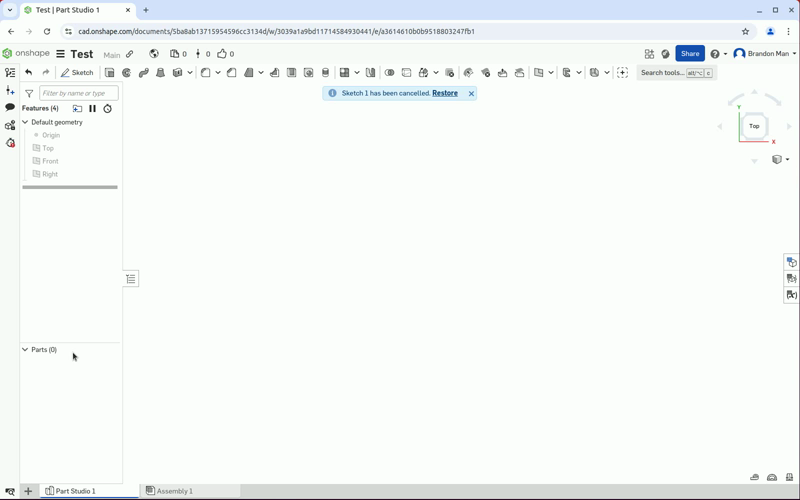
key(y)
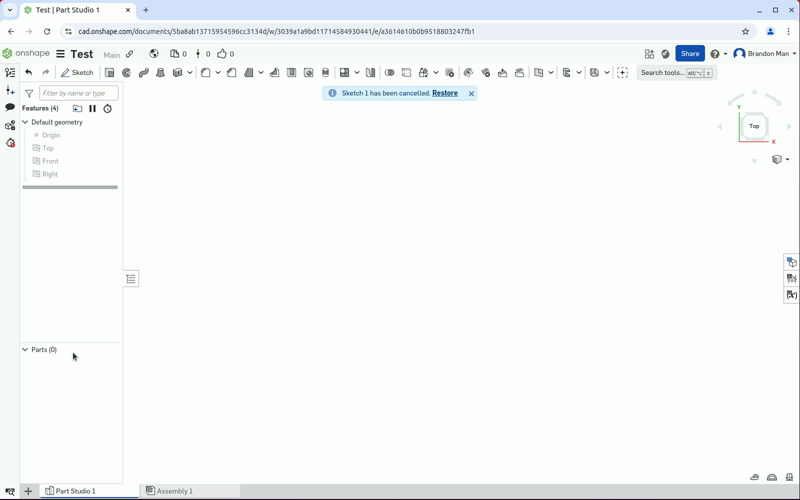
key(shift+p)
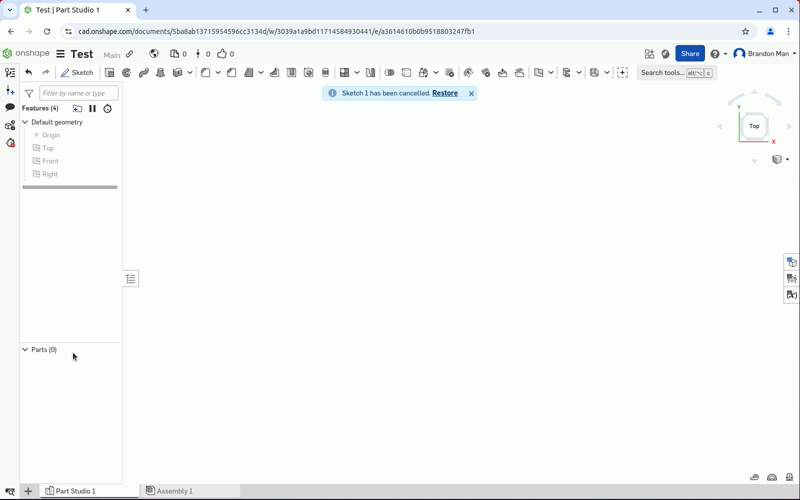
key(space)
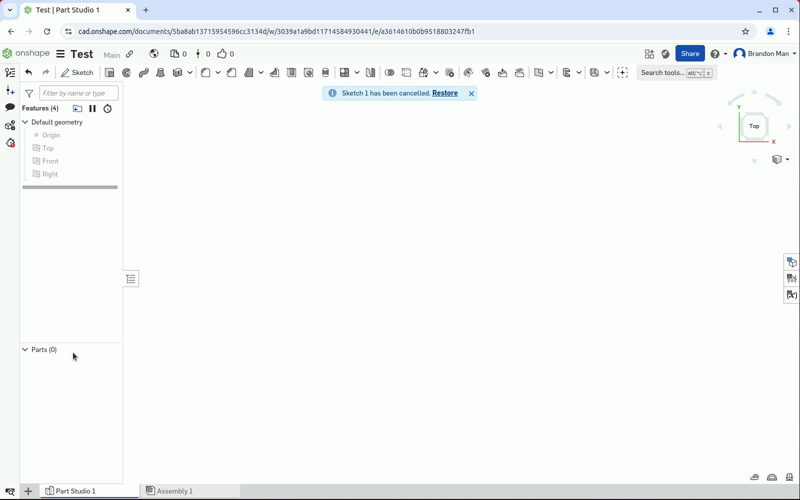
key_down(shift)
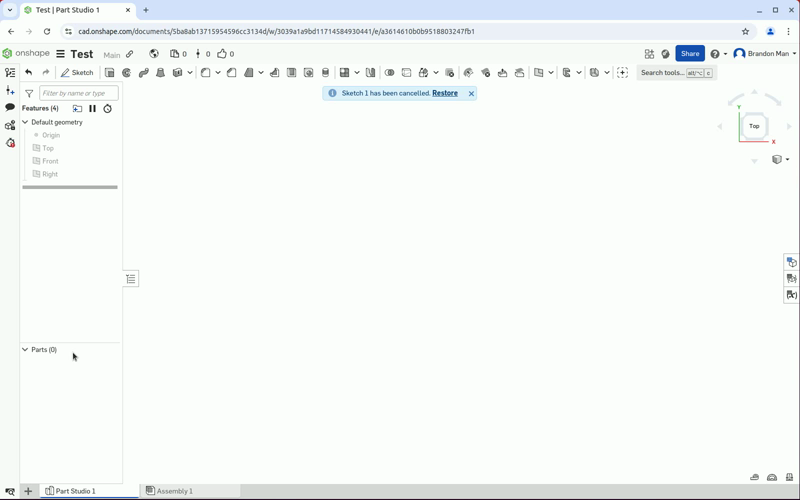
key(up)
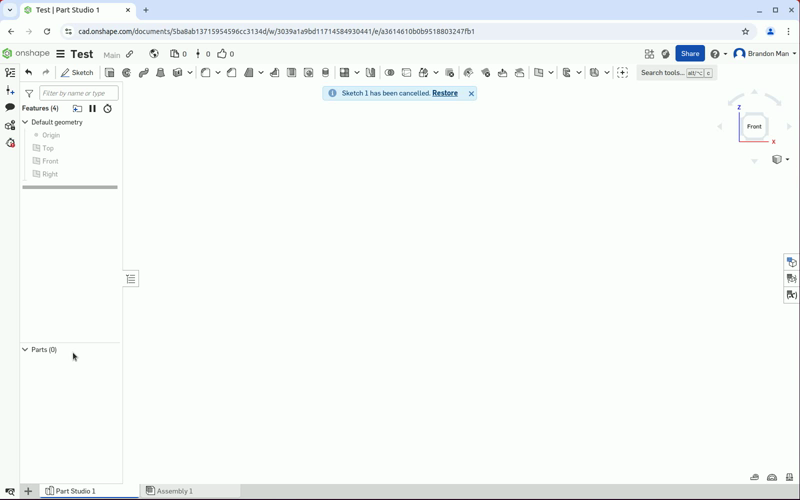
key_up(shift)
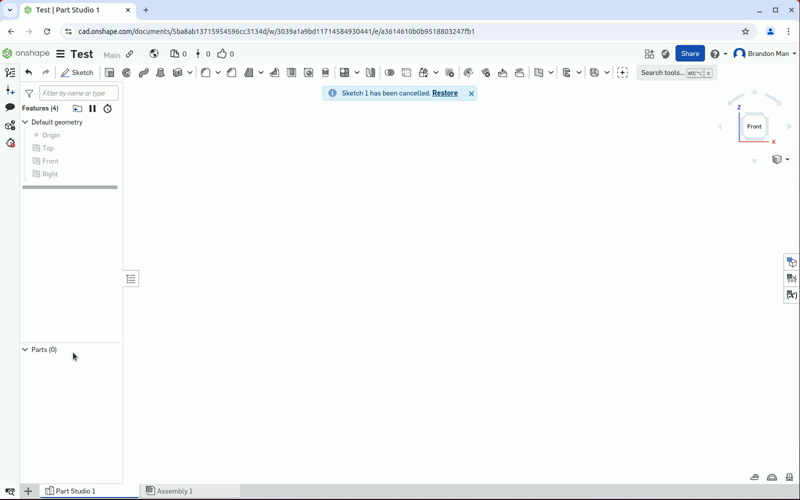
mouse_move(73, 352)
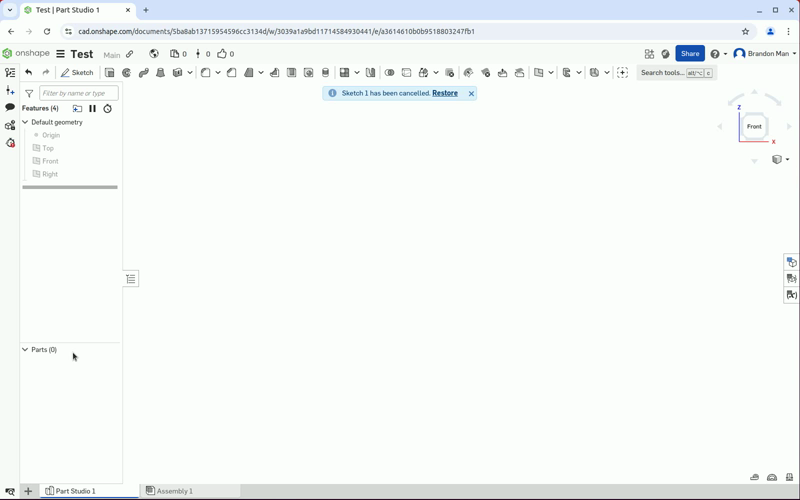
key(shift+y)
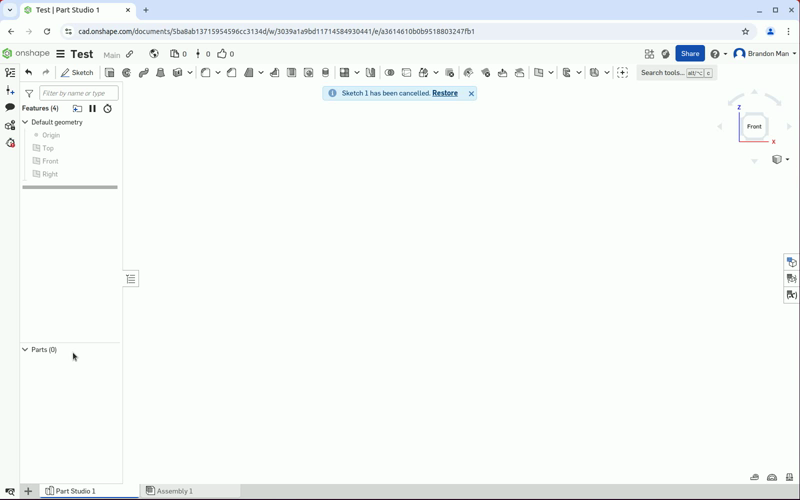
key(shift+s)
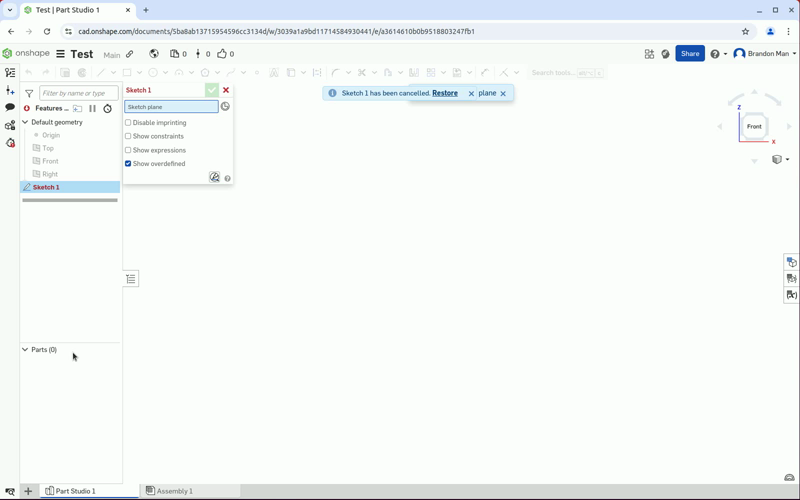
mouse_move(73, 163)
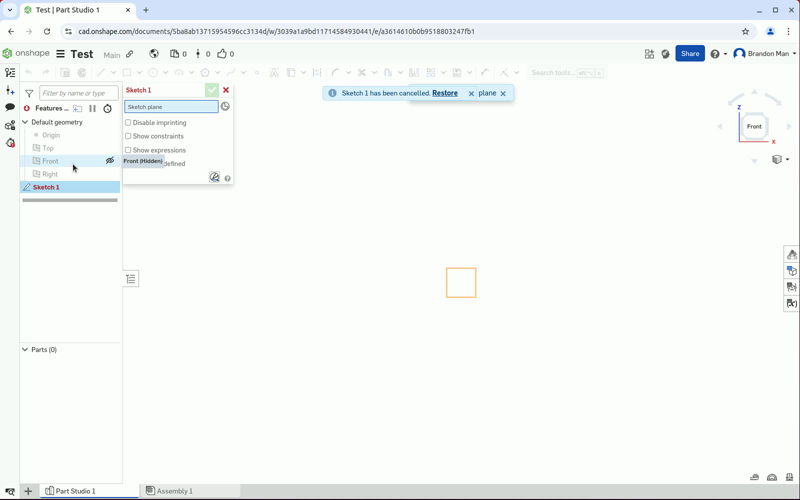
click(73, 163)
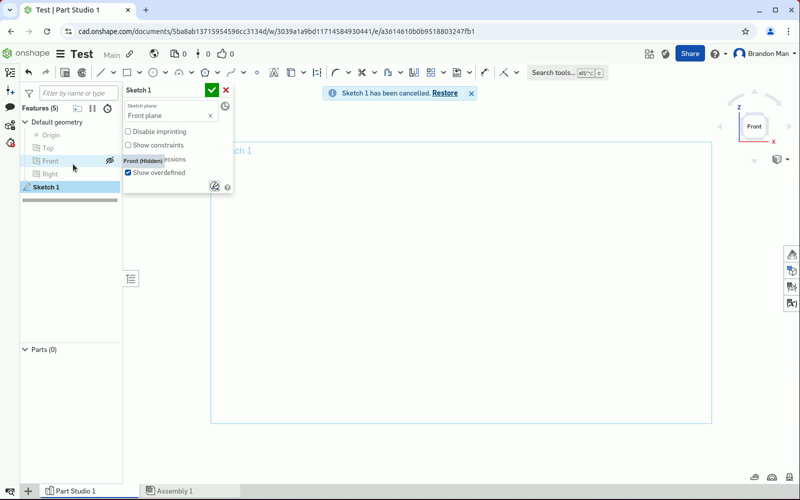
mouse_move(73, 352)
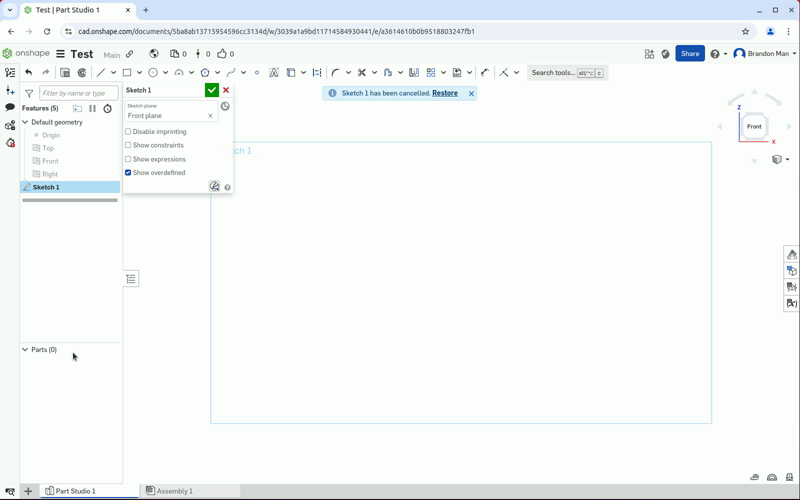
key(y)
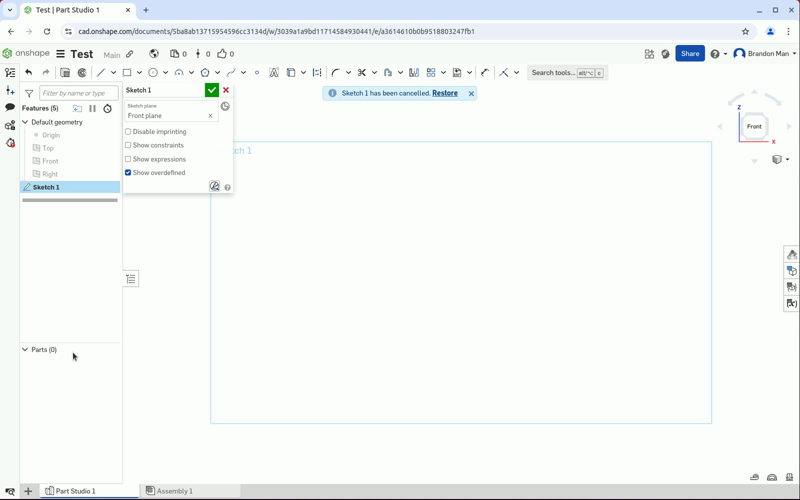
key(l)
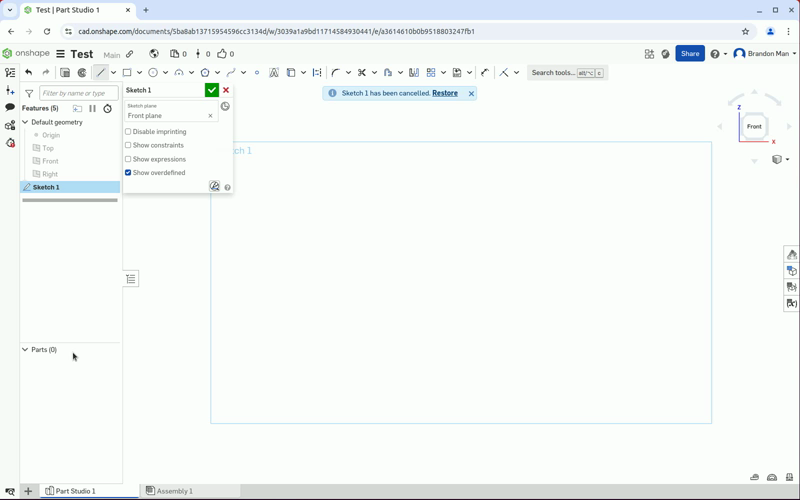
key_down(shift)
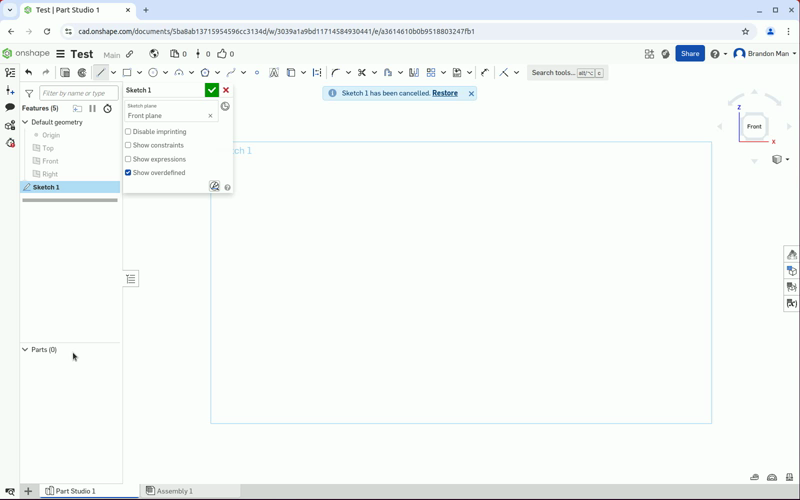
mouse_move(348, 304)
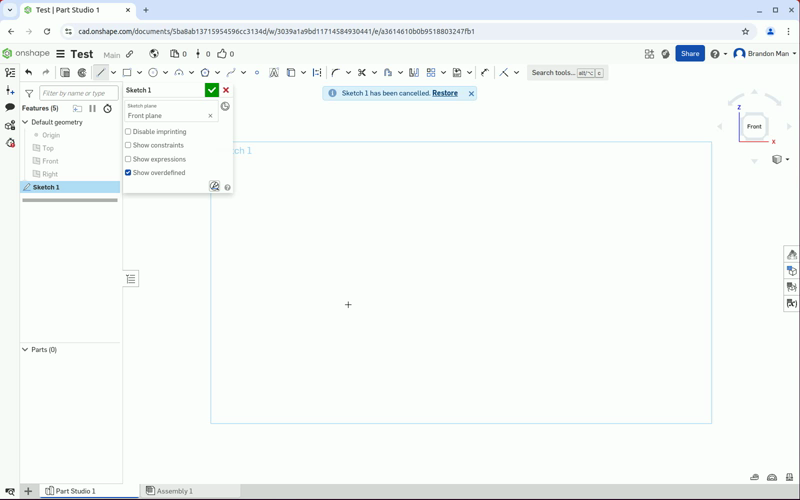
click(348, 304)
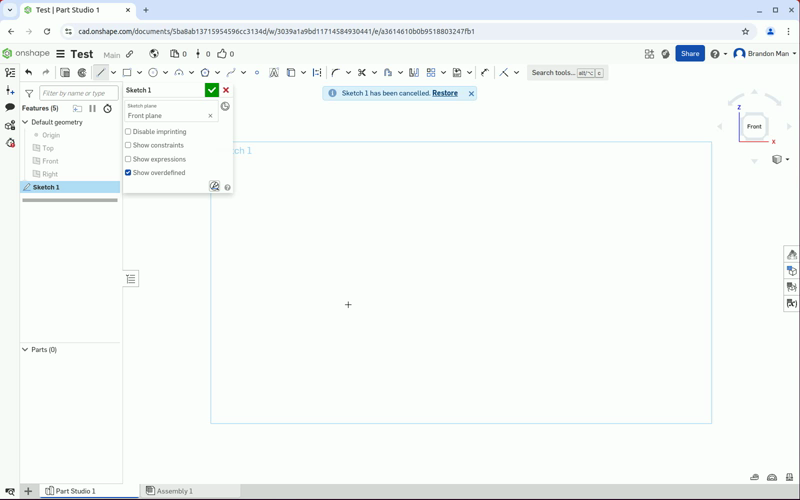
key_up(shift)
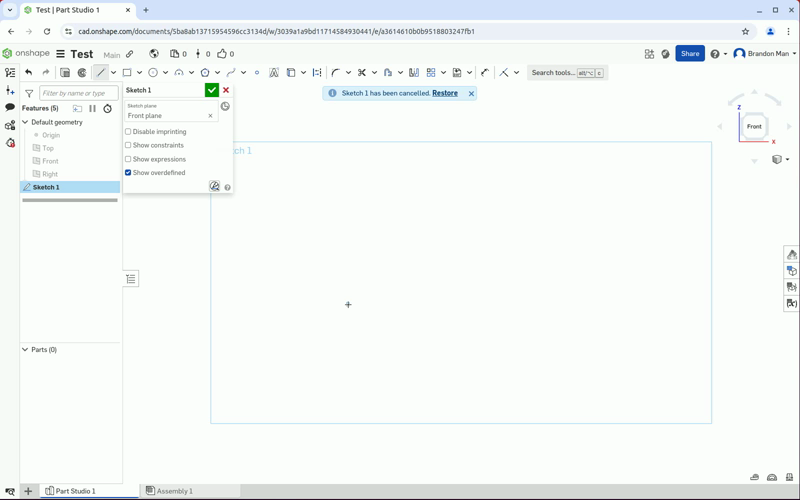
key_down(shift)
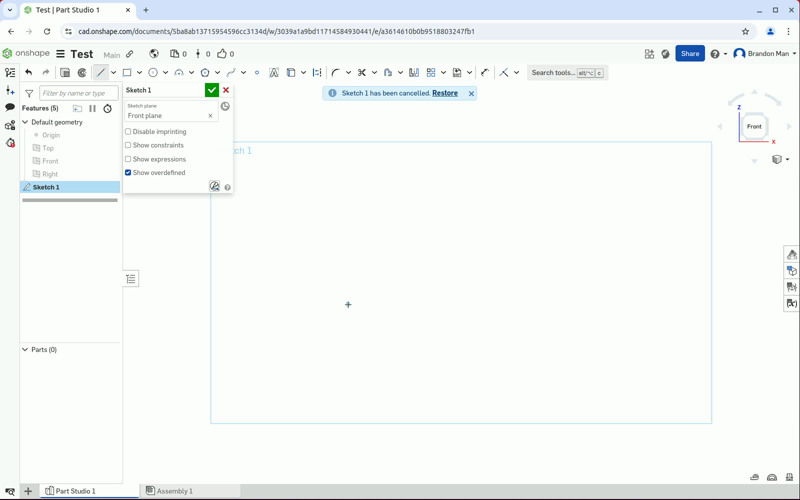
mouse_move(378, 304)
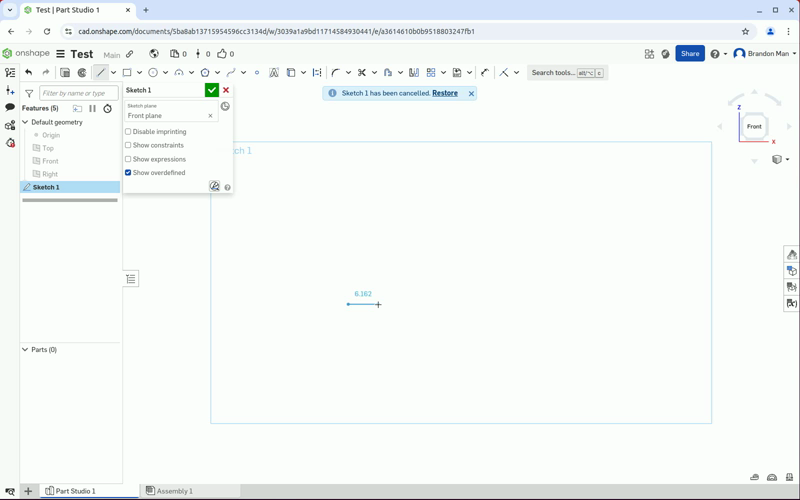
mouse_move(396, 304)
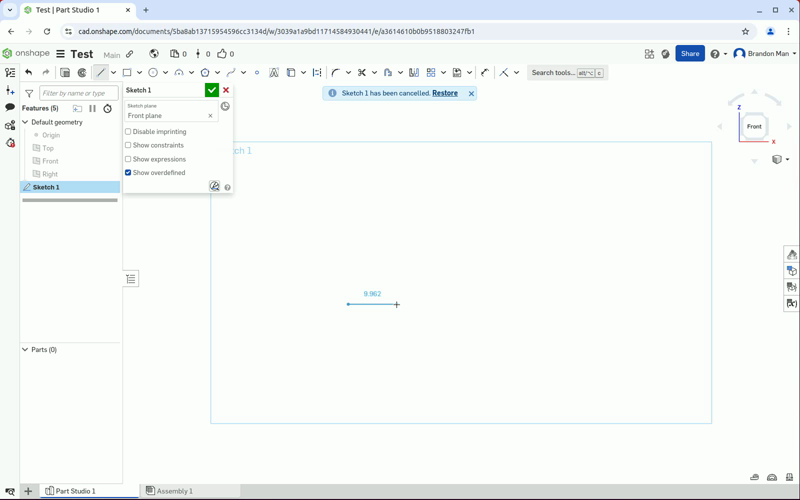
click(396, 304)
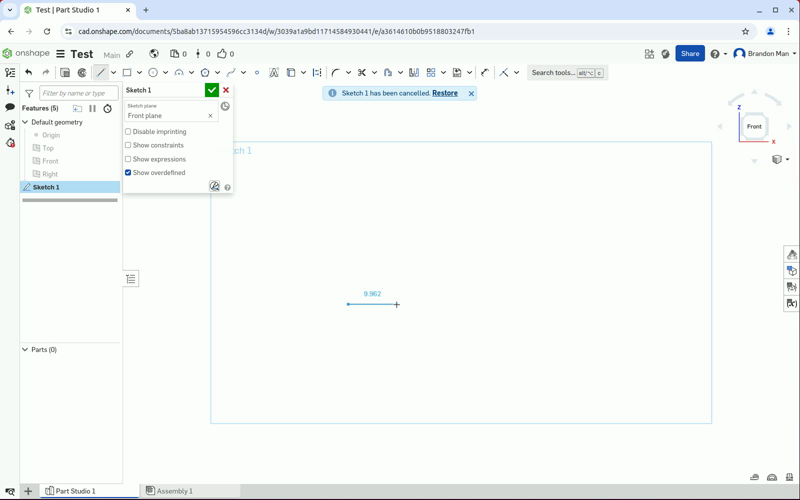
key_up(shift)
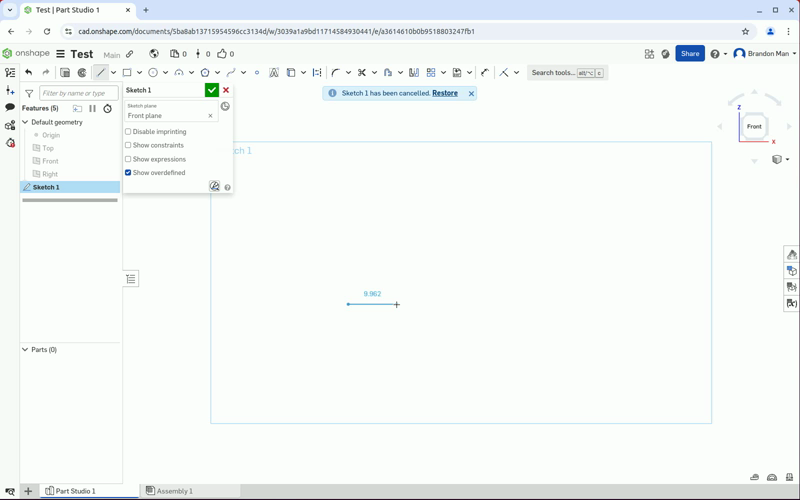
key_down(shift)
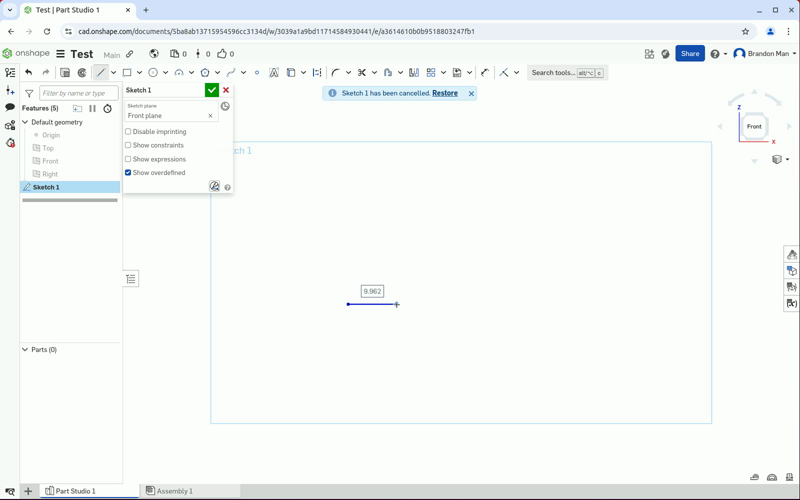
mouse_move(426, 304)
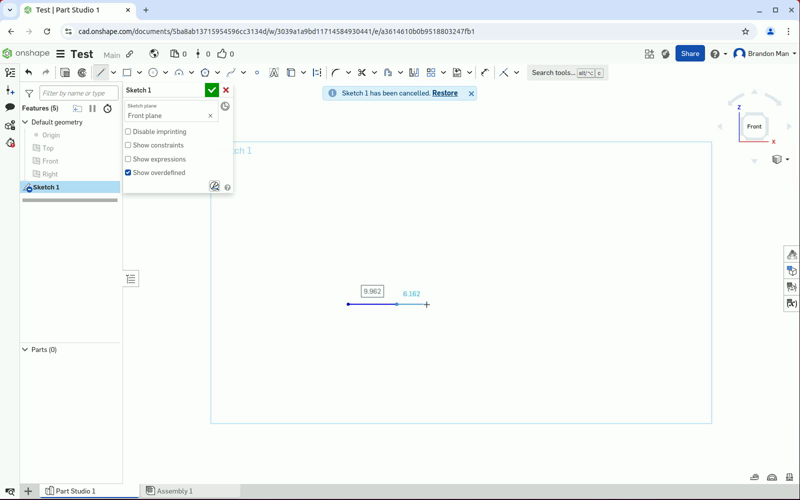
mouse_move(396, 260)
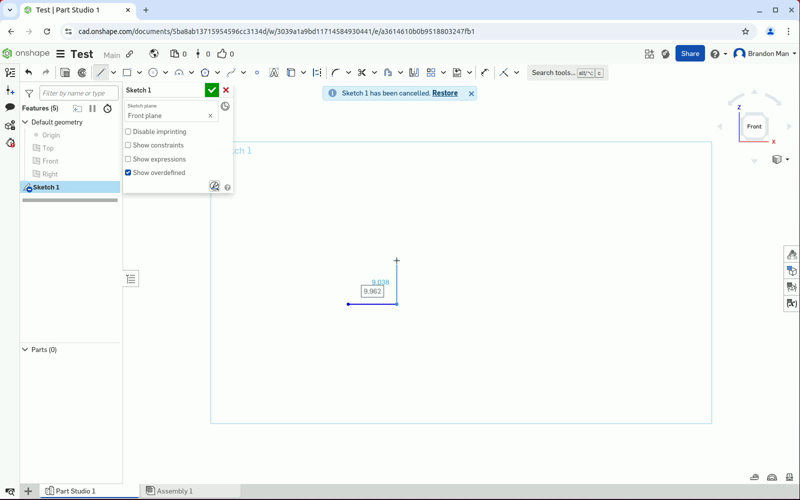
click(396, 260)
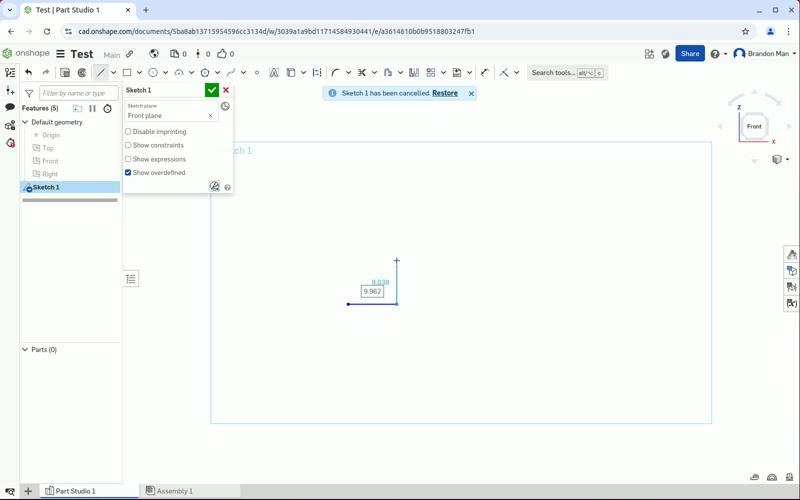
key_up(shift)
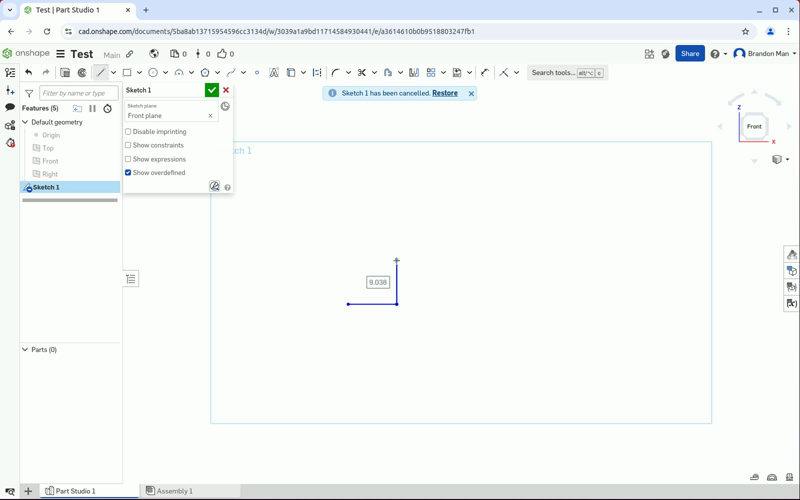
key_down(shift)
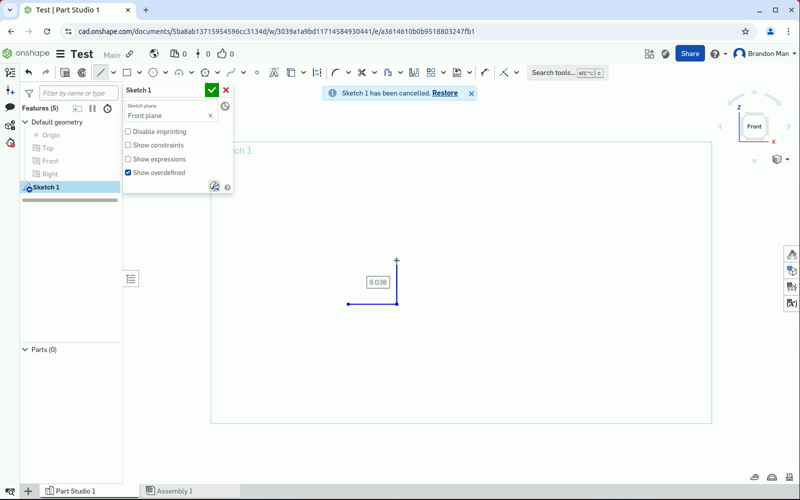
mouse_move(426, 260)
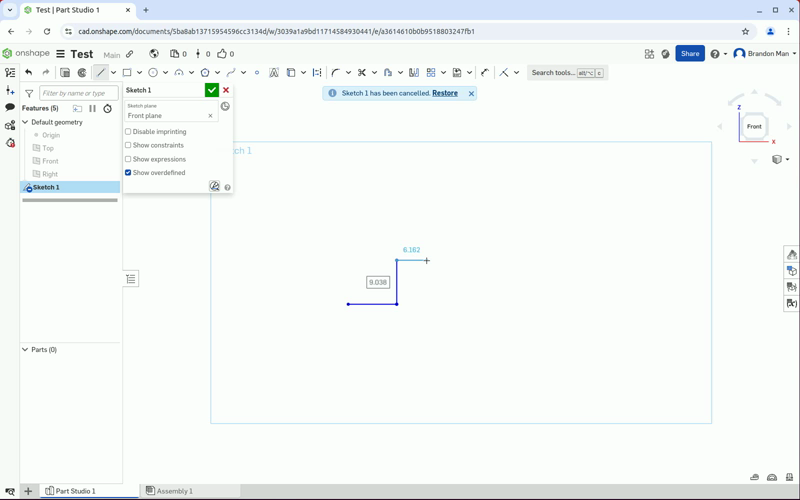
mouse_move(348, 260)
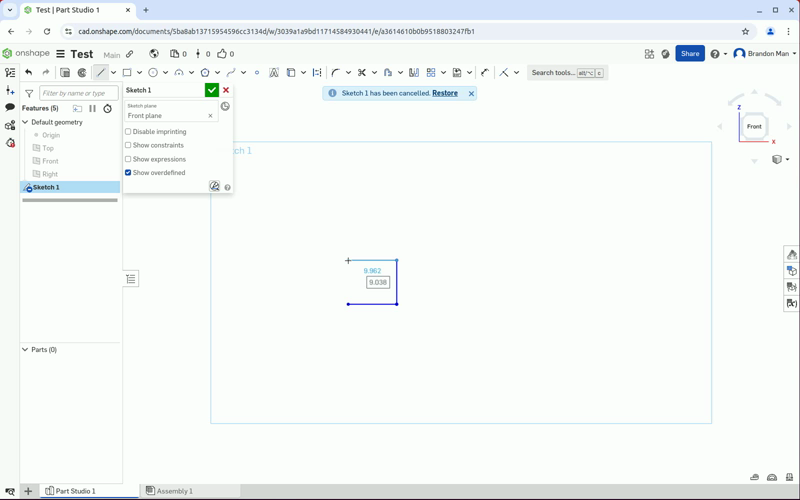
click(348, 260)
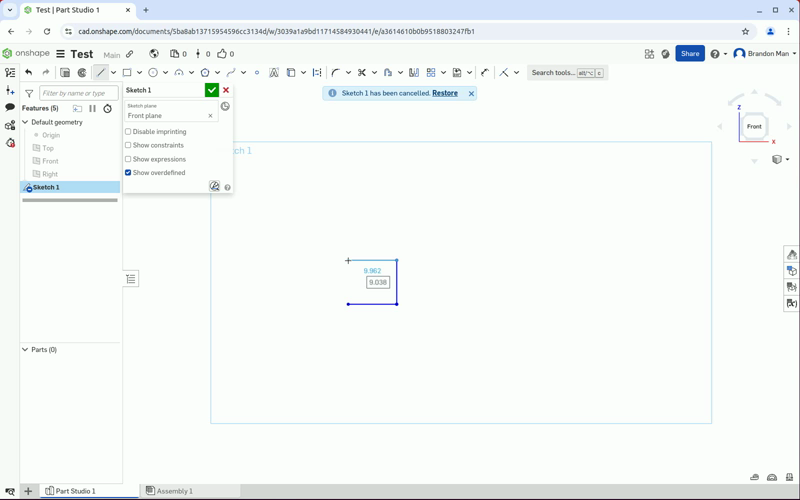
key_up(shift)
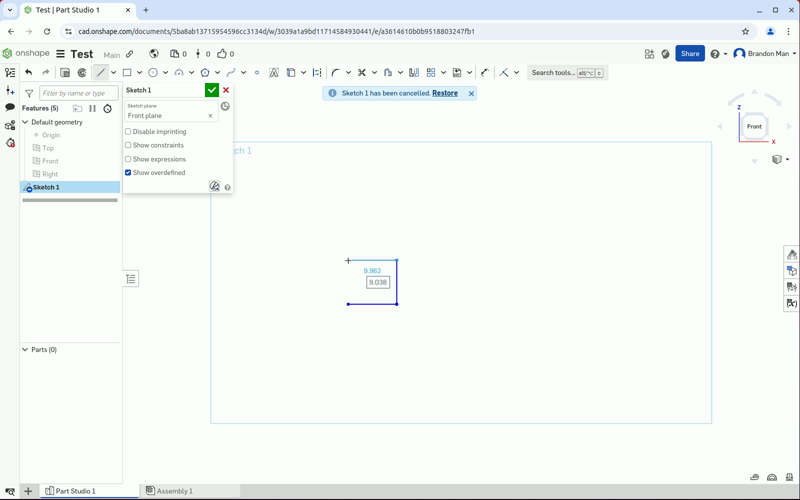
mouse_move(378, 260)
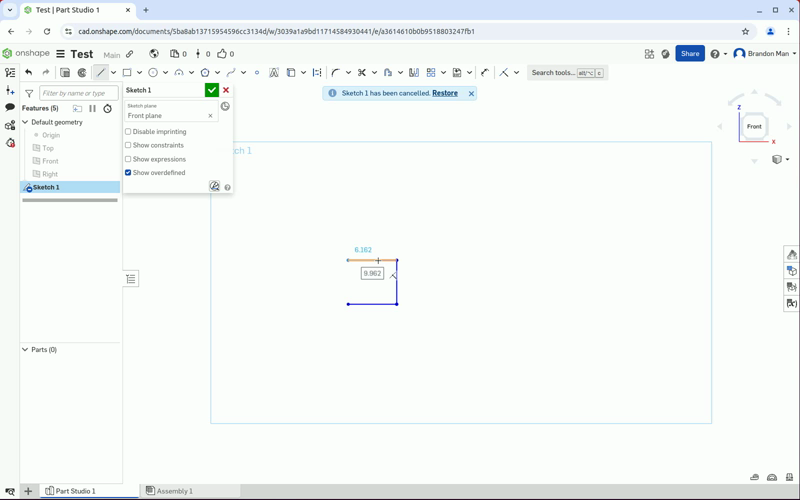
key_down(shift)
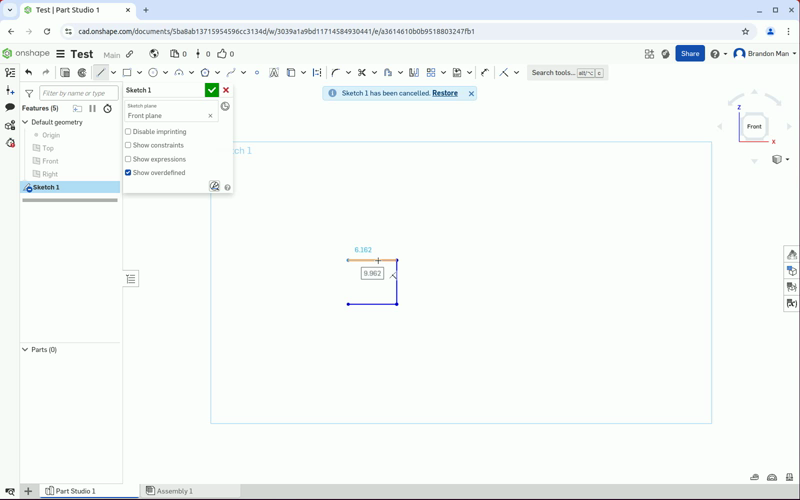
mouse_move(348, 304)
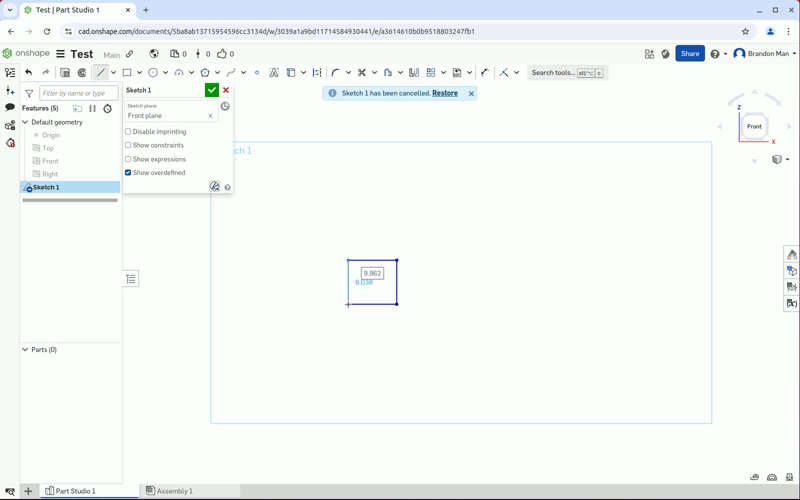
key_up(shift)
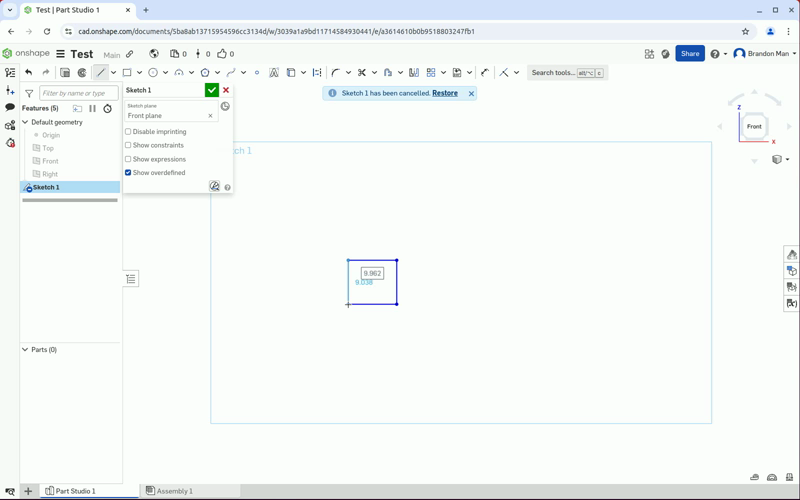
click(348, 304)
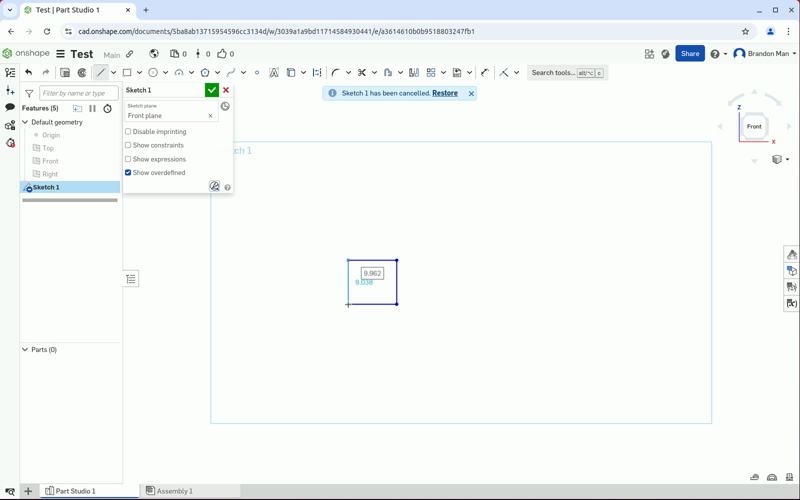
key(esc)
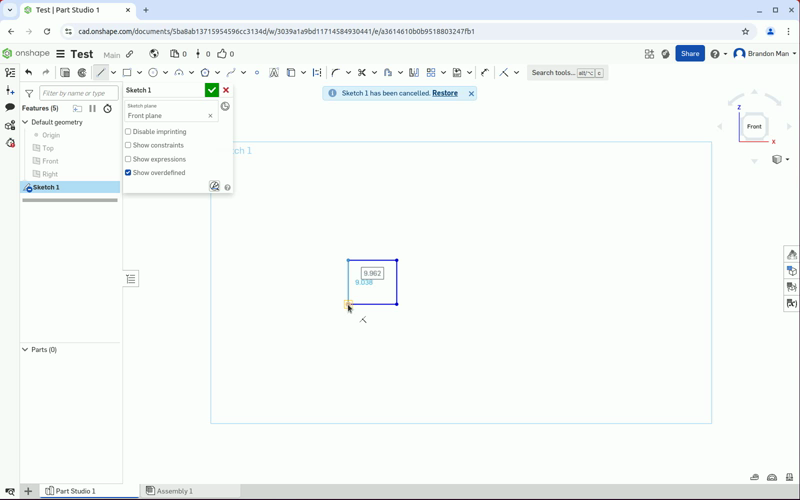
mouse_move(368, 269)
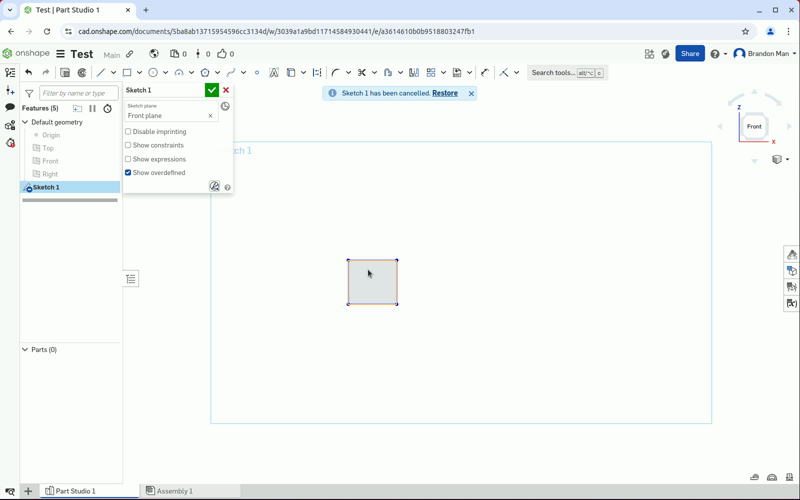
click(368, 269)
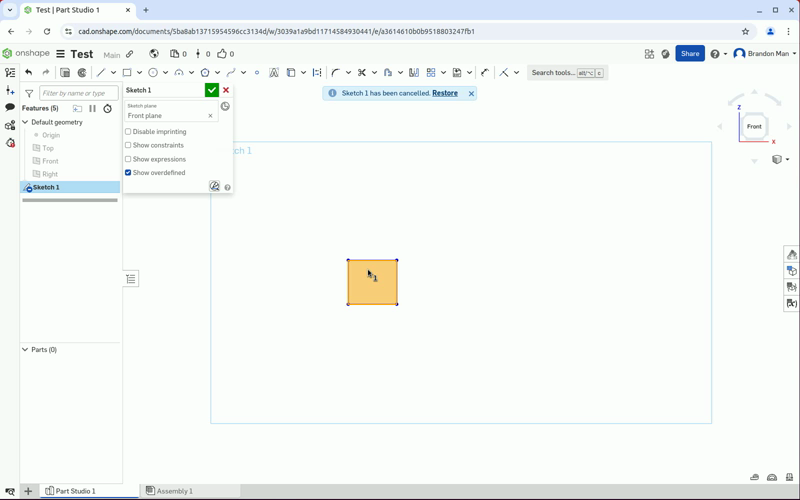
mouse_move(73, 352)
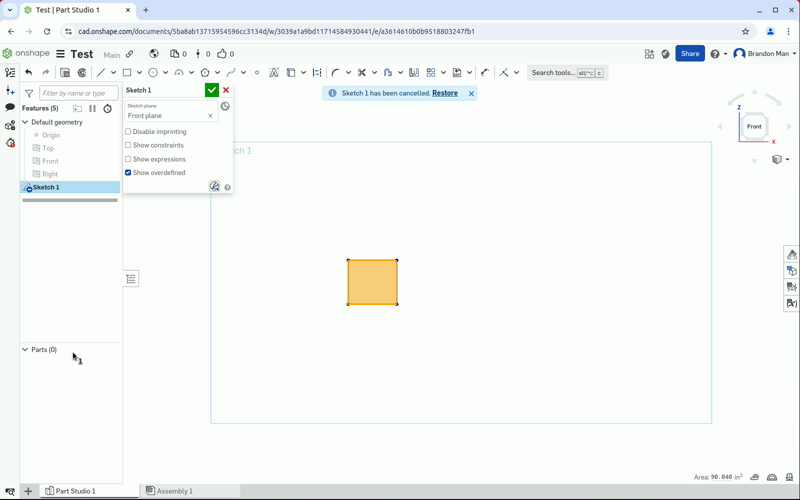
key(shift+y)
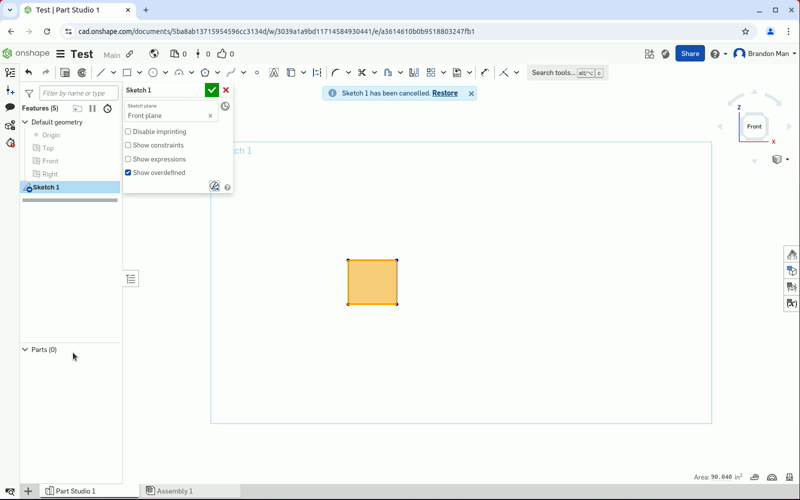
key(shift+e)
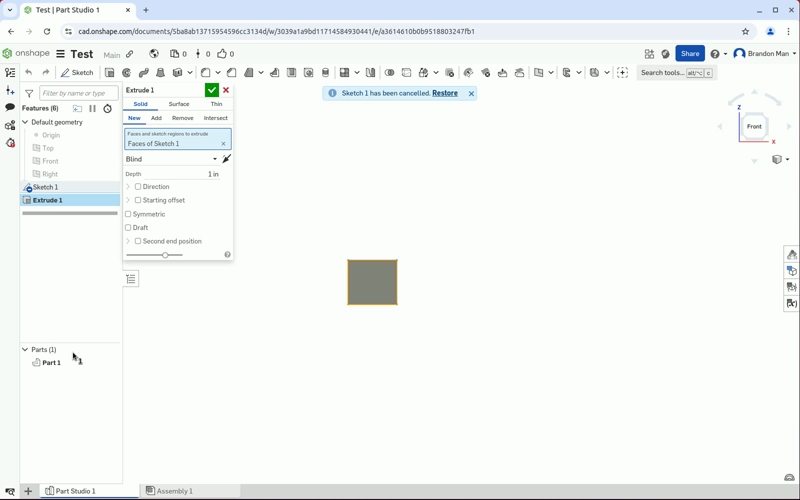
mouse_move(143, 106)
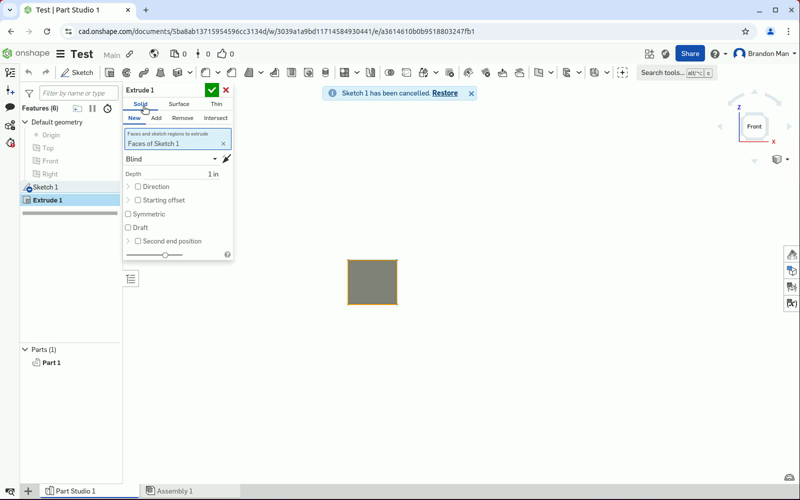
click(143, 106)
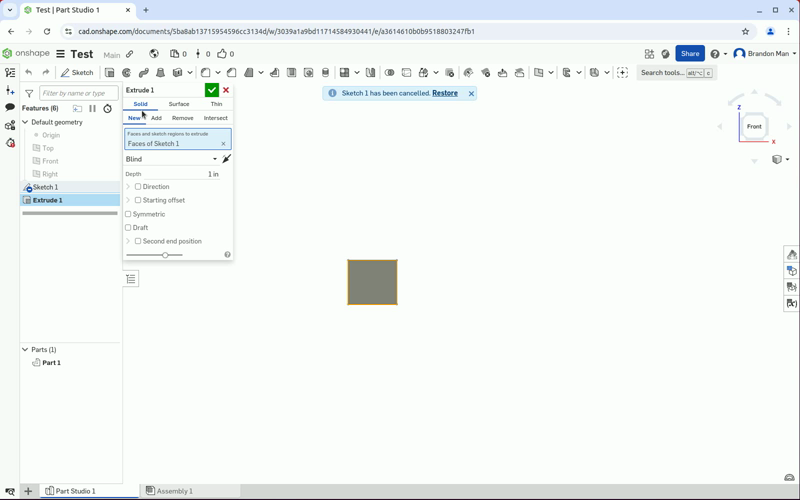
mouse_move(137, 120)
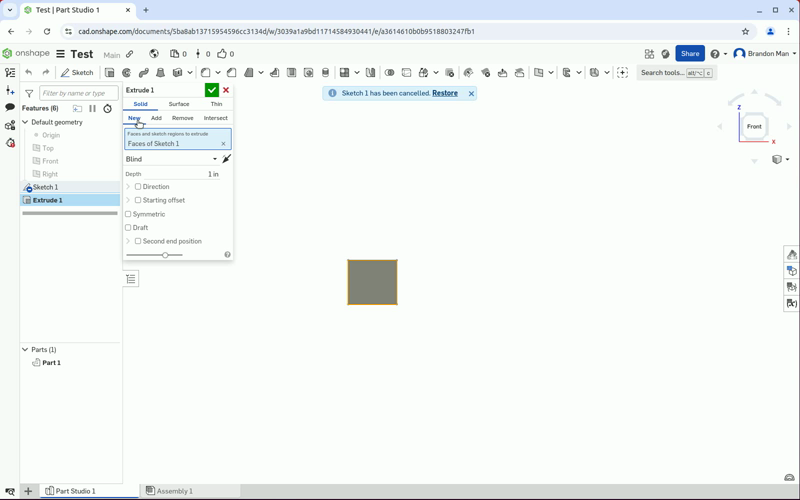
click(137, 120)
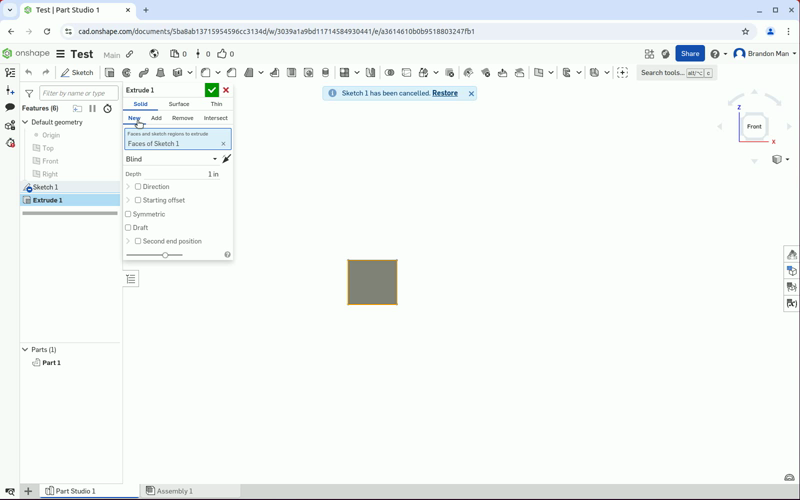
key(tab, 4)
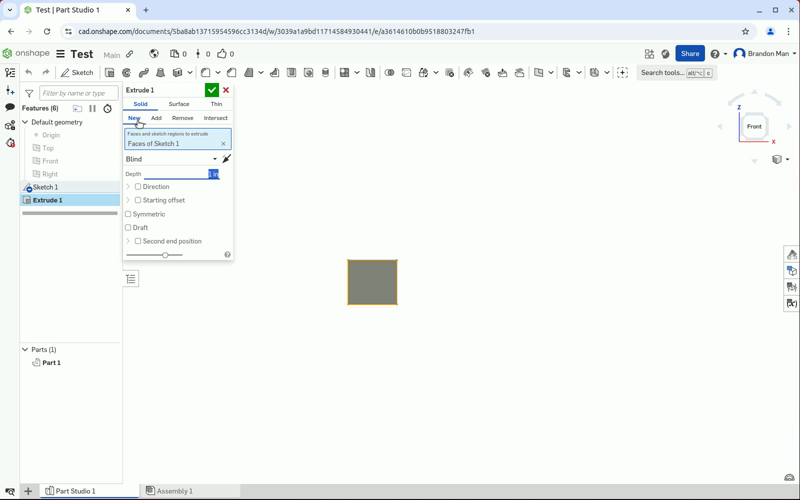
text(5.777)
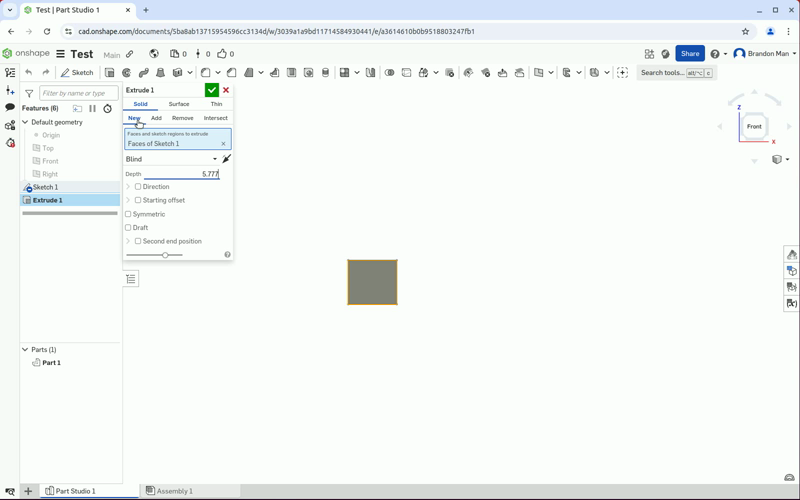
key(enter)
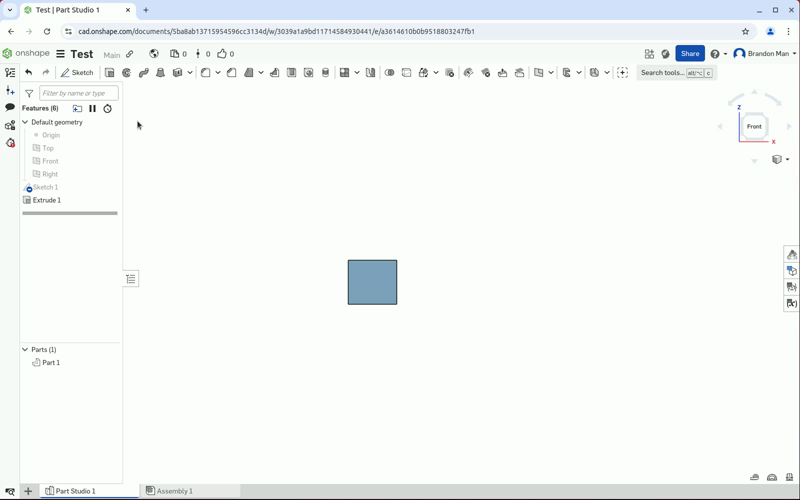
key(shift+h)
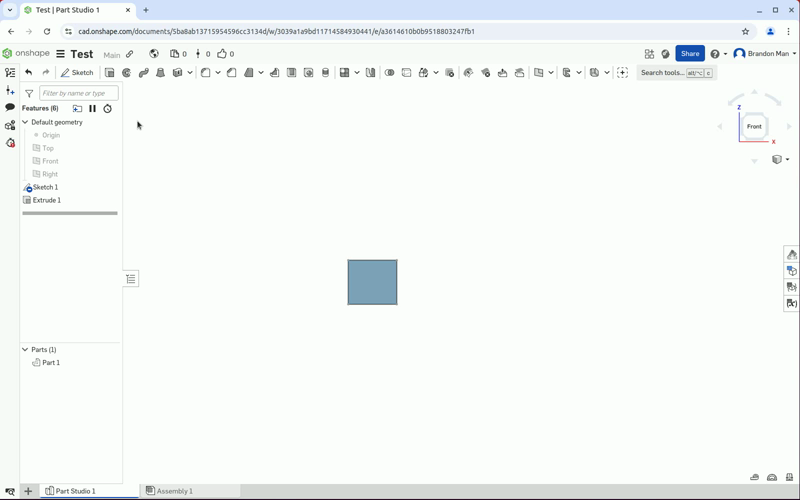
key(shift+h)
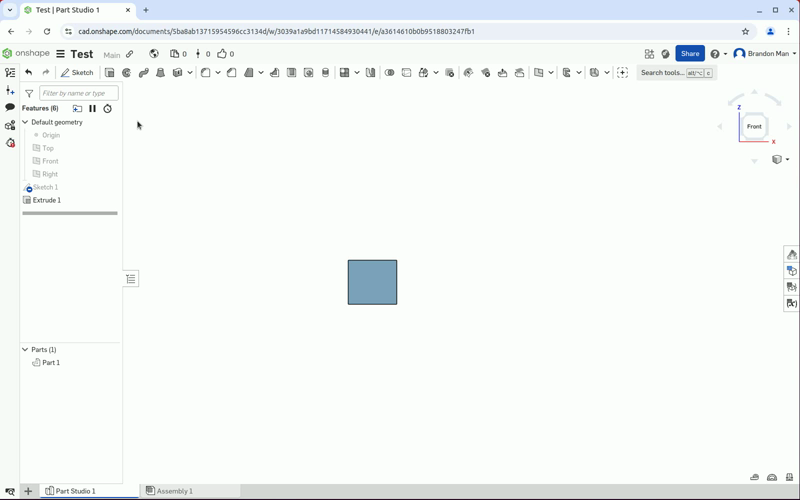
mouse_move(73, 189)
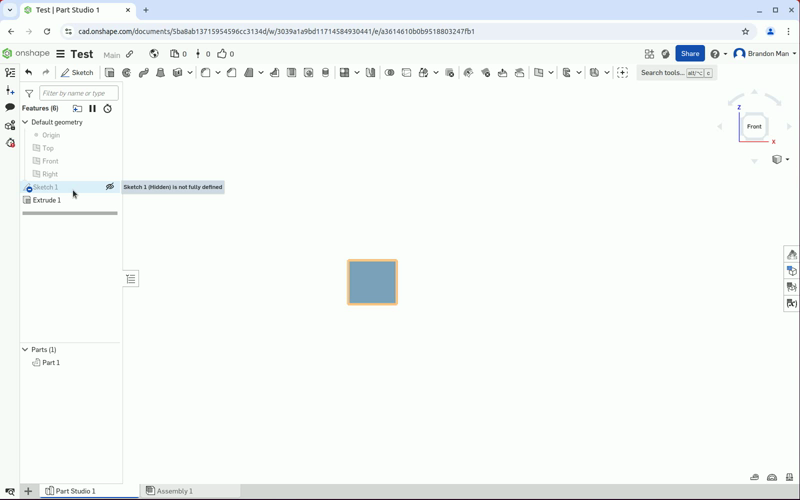
click(73, 189)
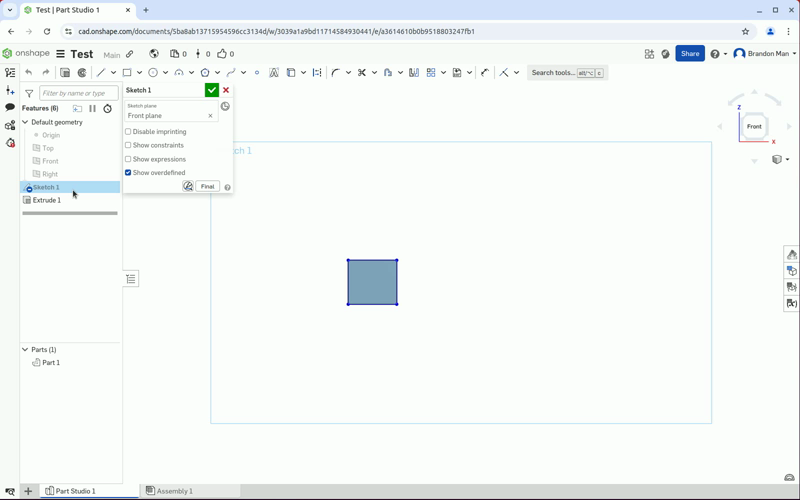
mouse_move(229, 92)
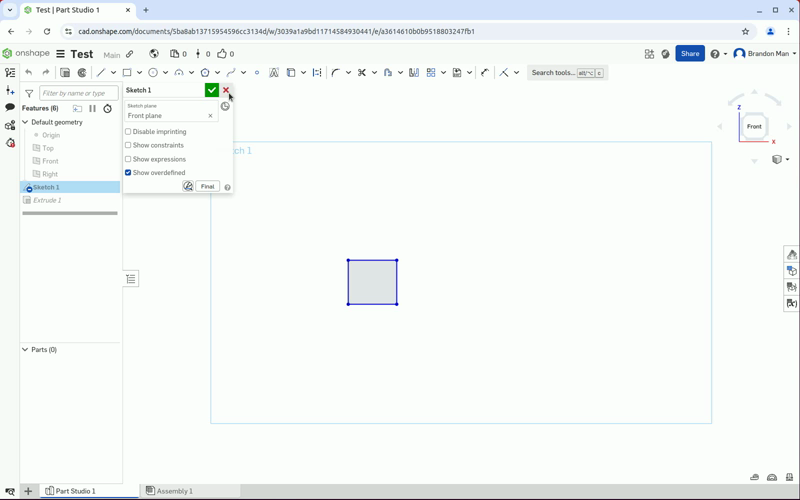
click(229, 92)
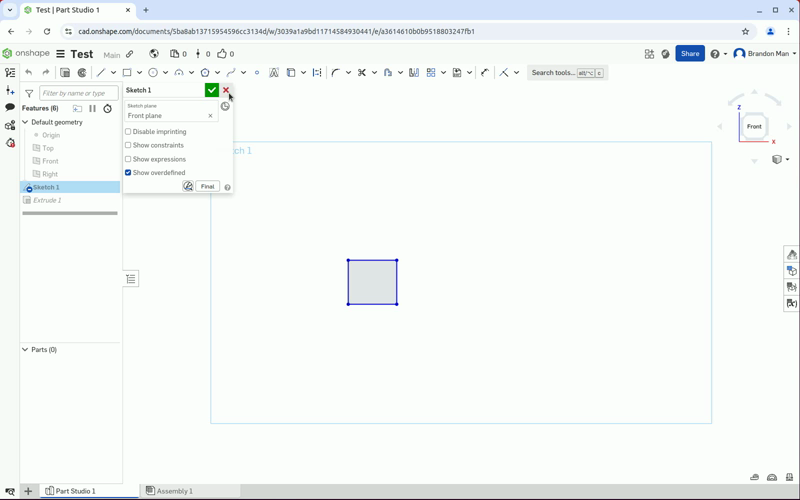
key(shift+s)
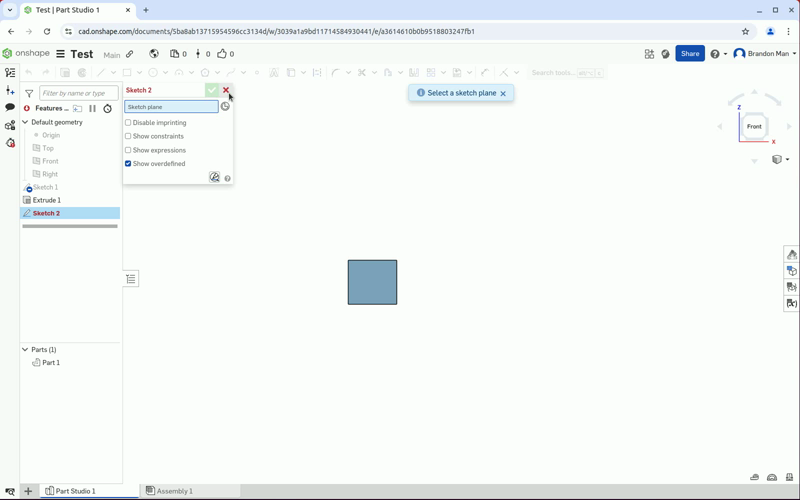
mouse_move(73, 163)
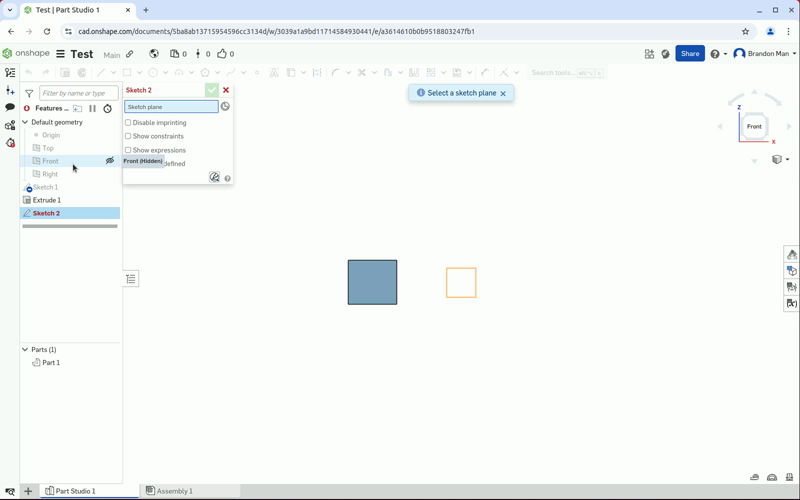
click(73, 163)
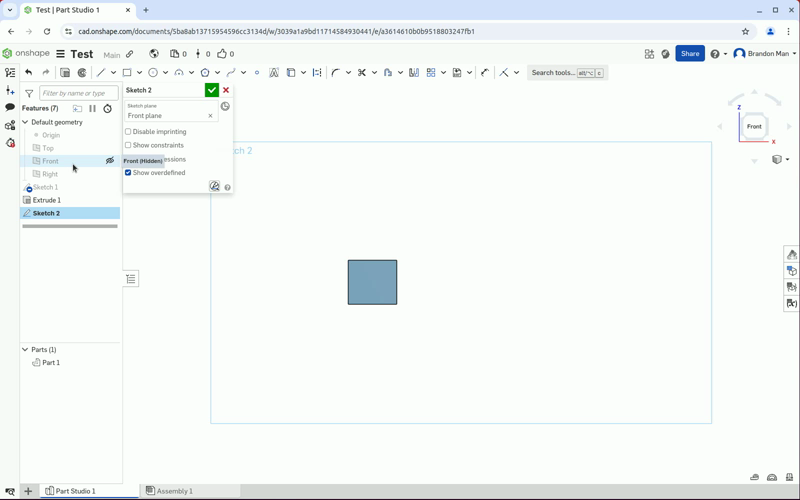
mouse_move(73, 352)
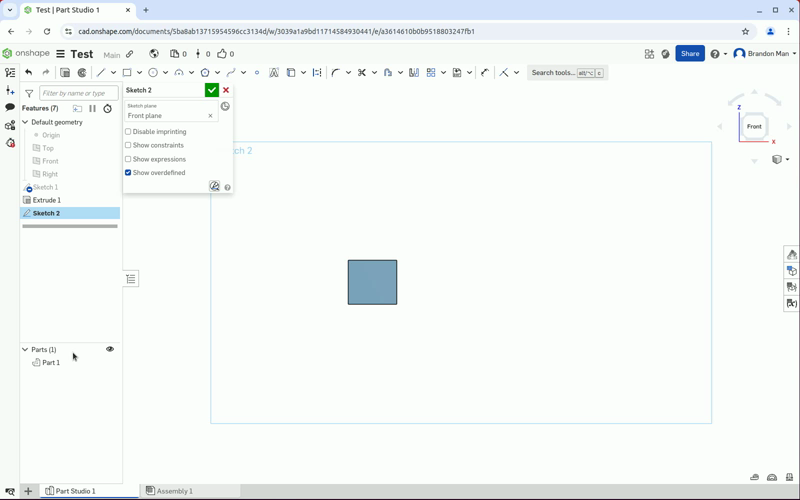
key(y)
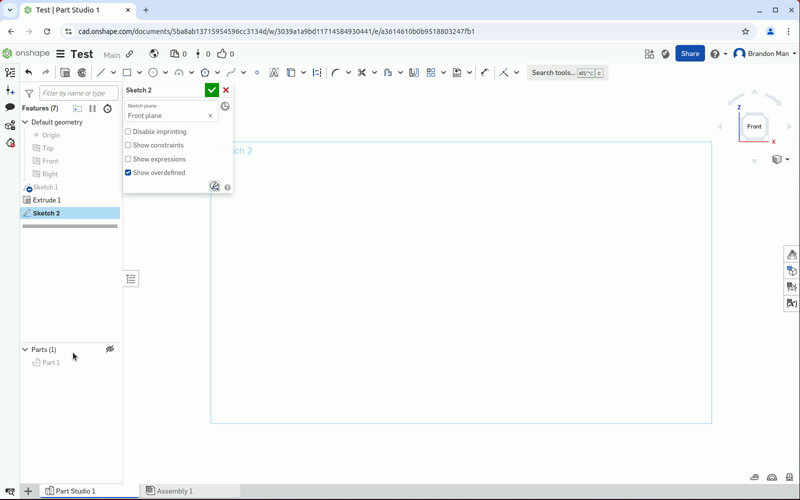
key(l)
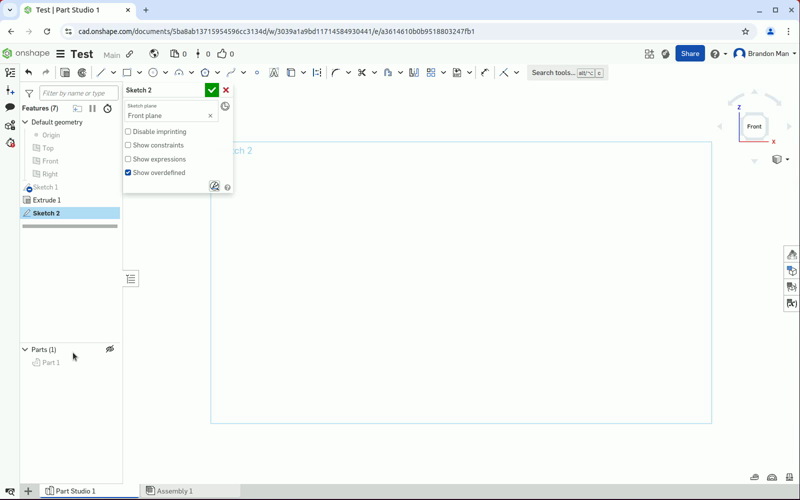
key_down(shift)
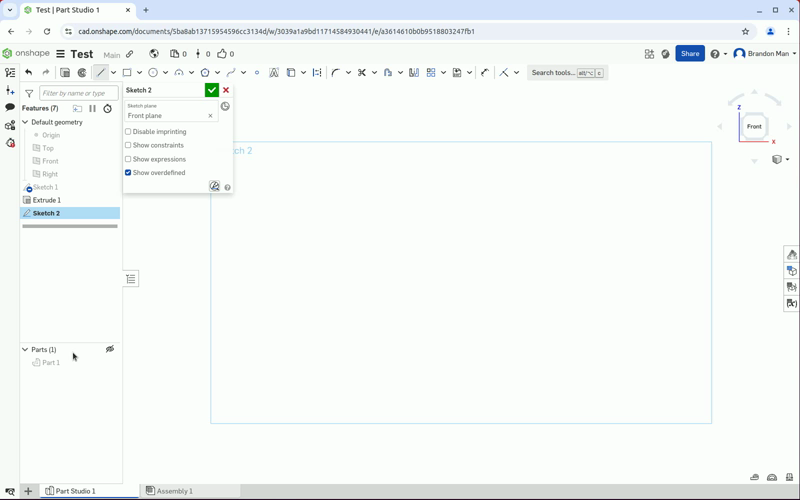
mouse_move(460, 378)
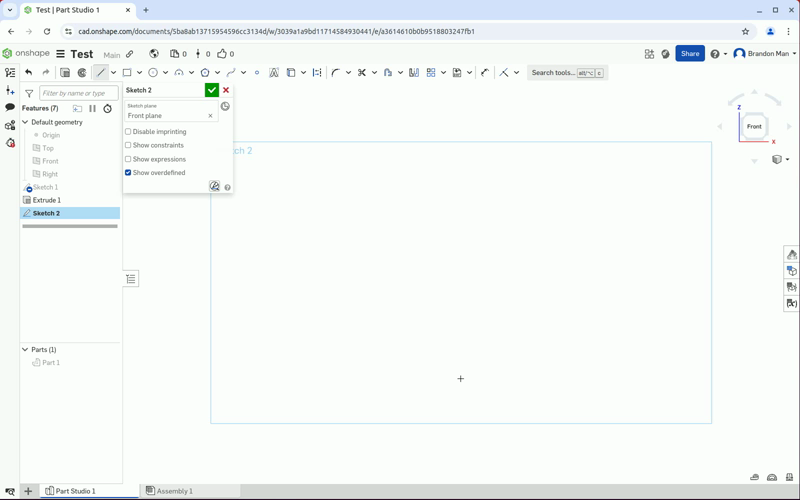
click(460, 378)
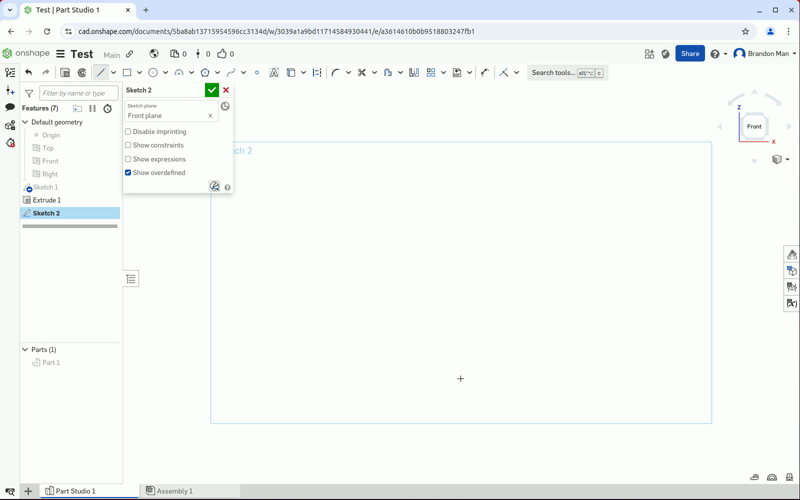
key_up(shift)
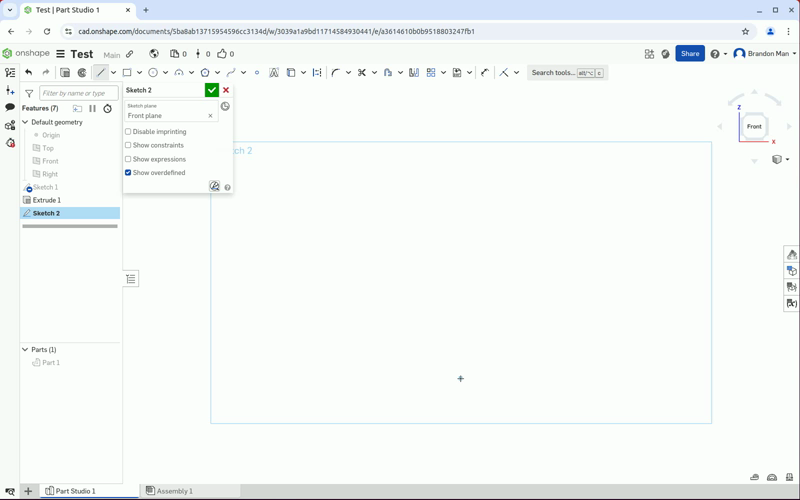
key_down(shift)
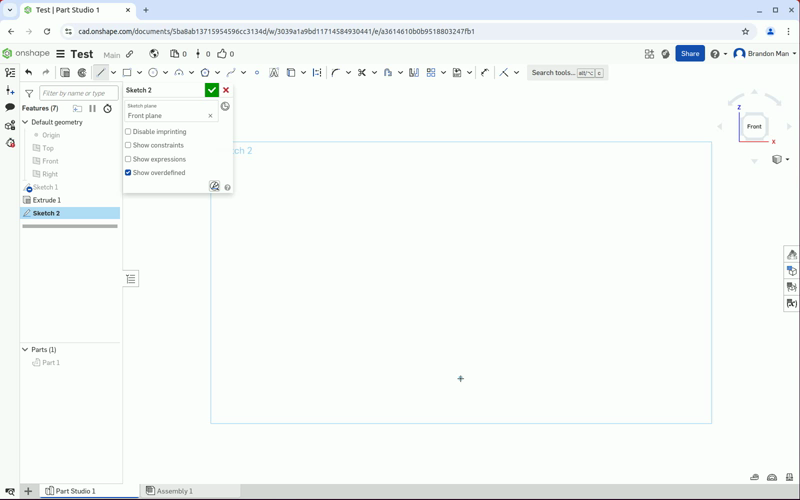
mouse_move(490, 378)
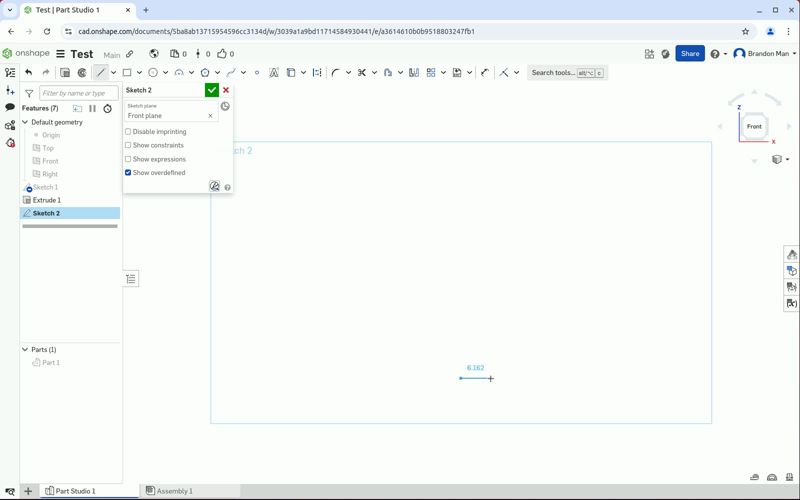
mouse_move(519, 378)
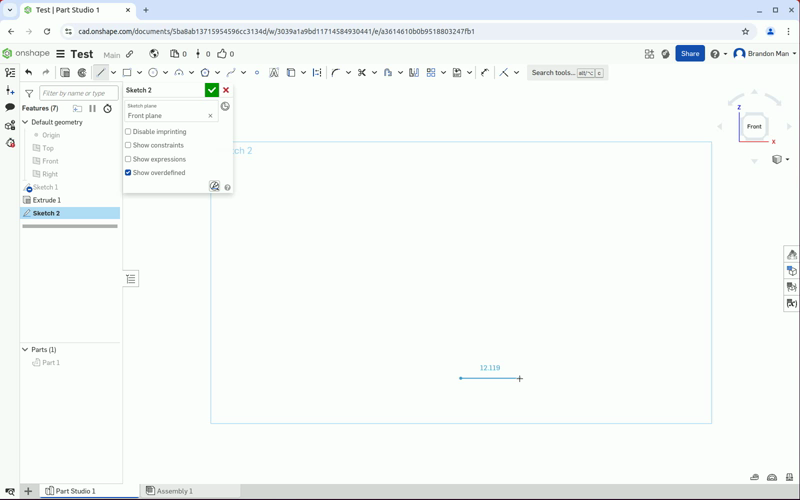
click(519, 378)
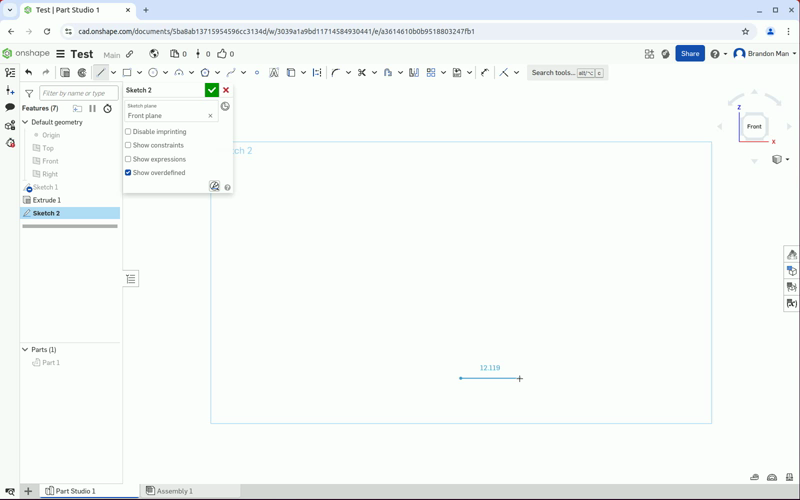
key_up(shift)
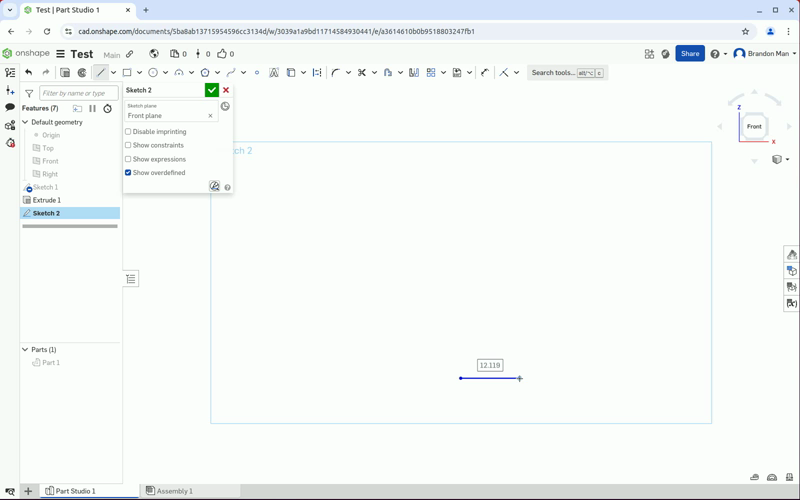
key_down(shift)
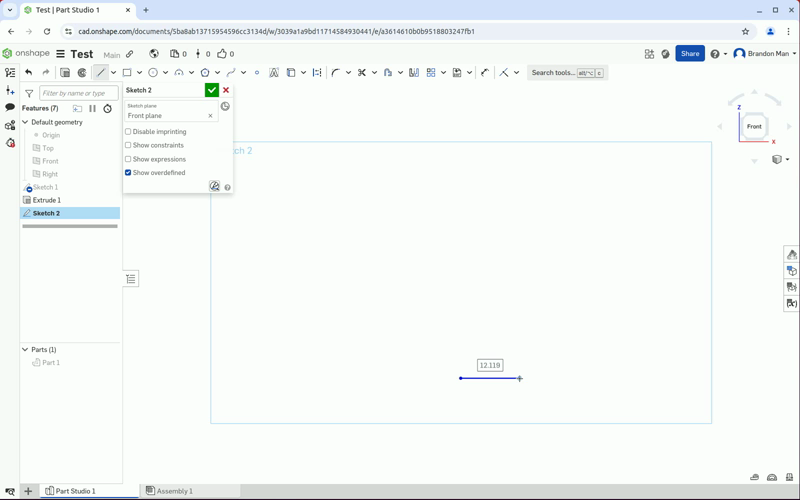
mouse_move(549, 378)
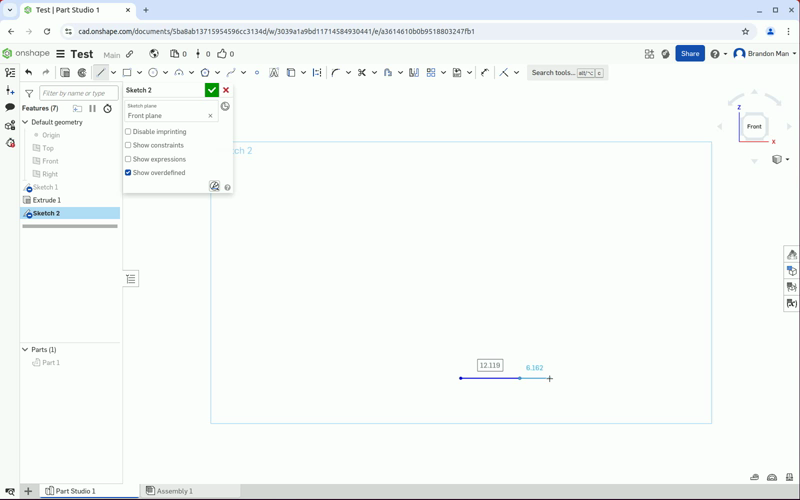
mouse_move(519, 332)
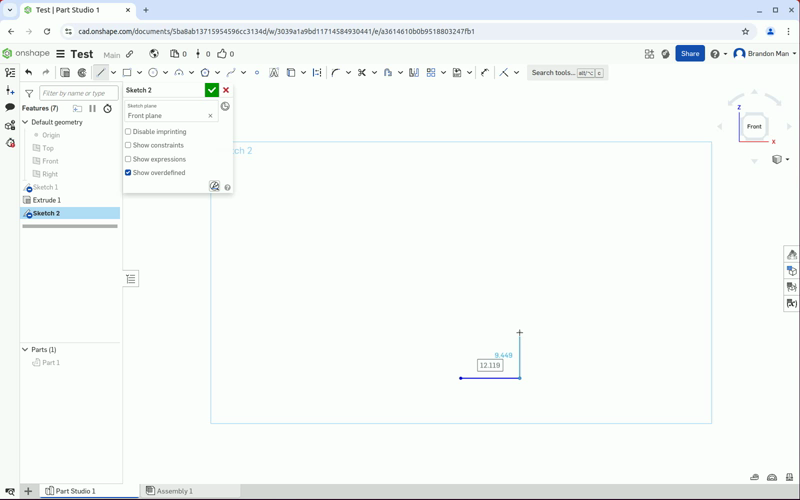
click(519, 332)
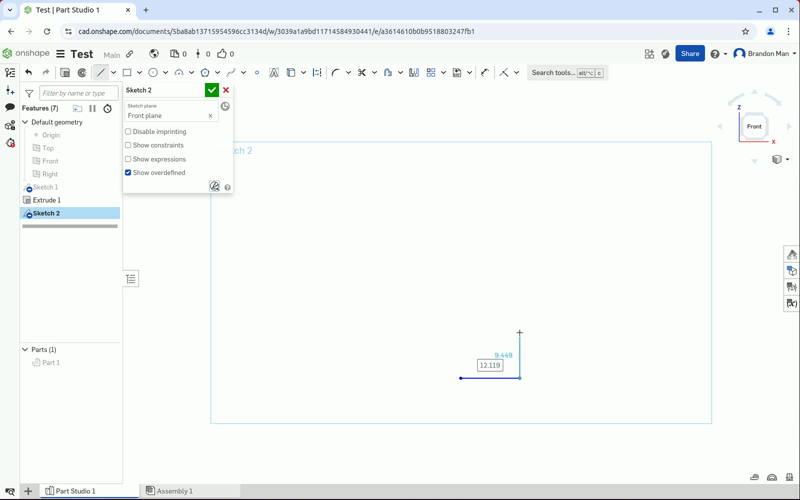
key_up(shift)
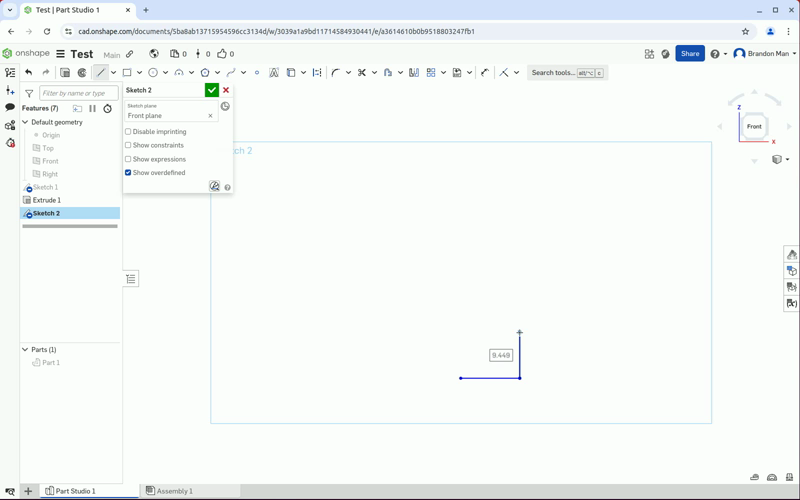
key_down(shift)
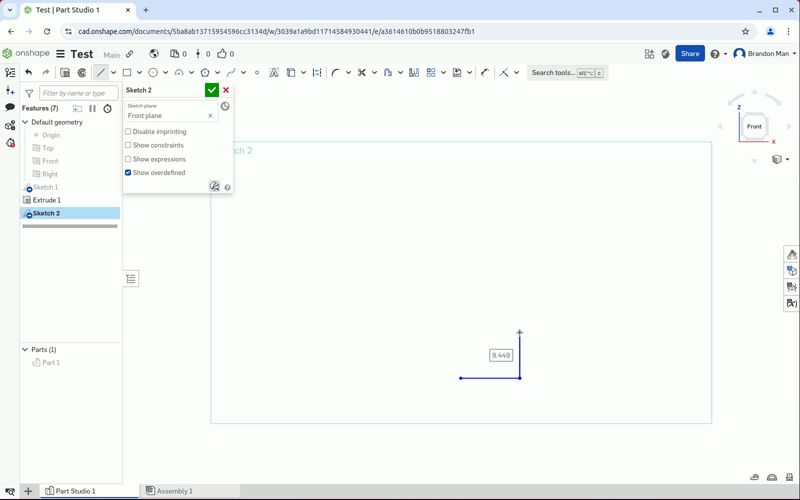
mouse_move(549, 332)
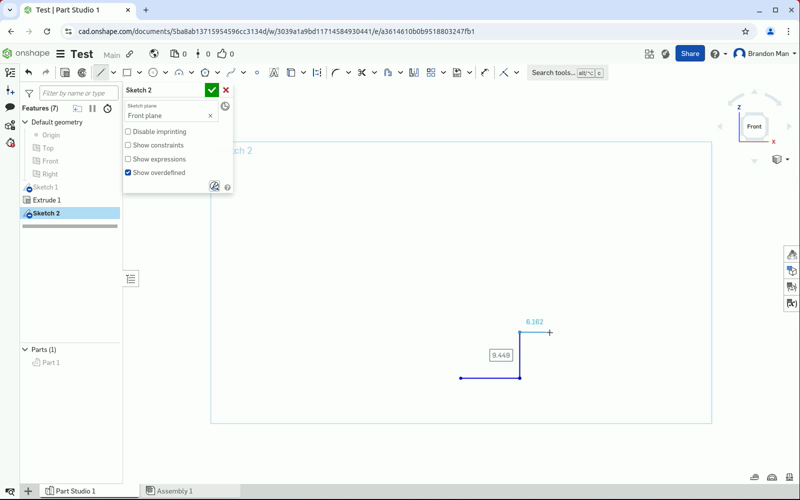
mouse_move(460, 332)
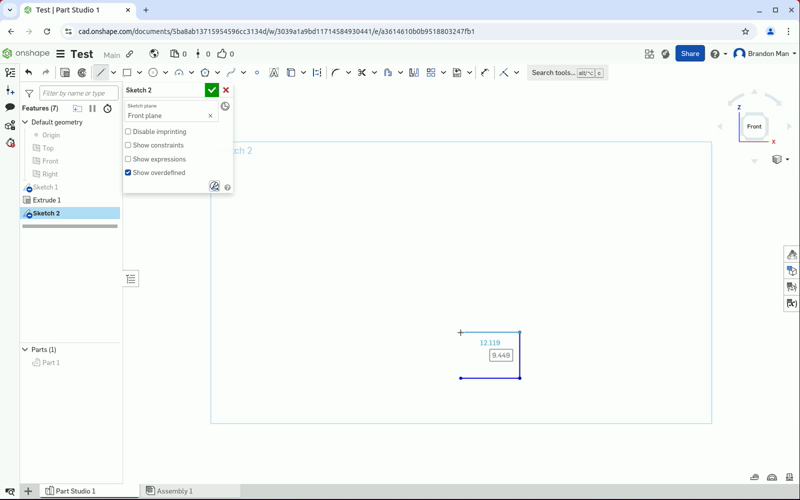
click(460, 332)
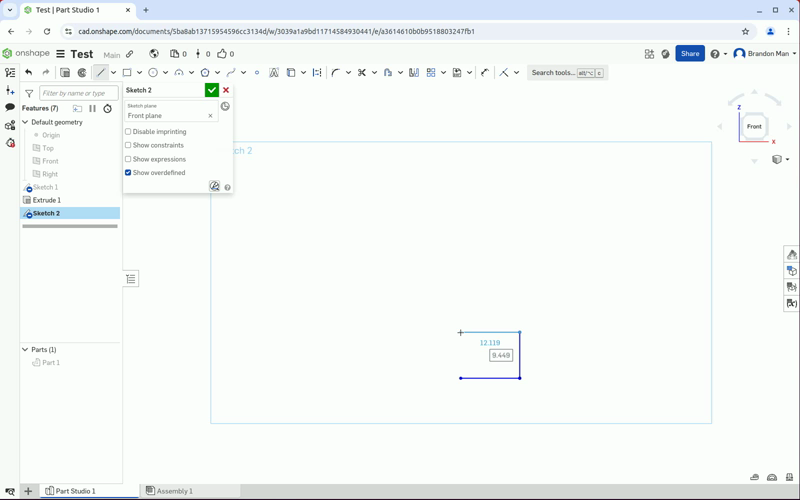
key_up(shift)
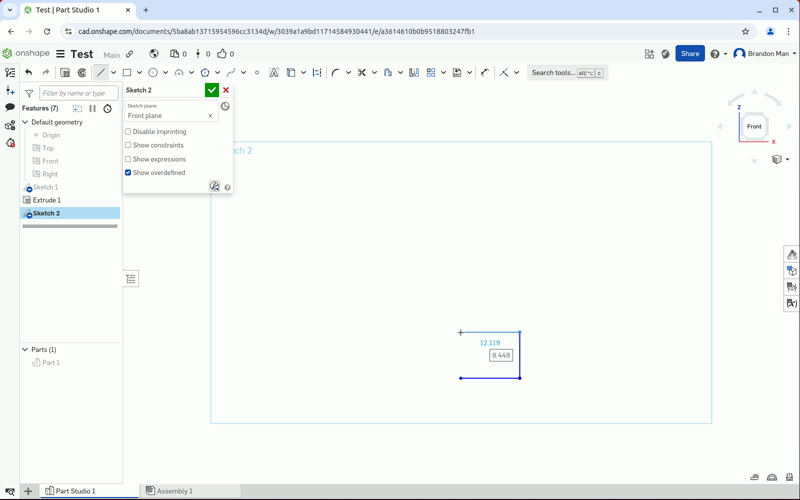
mouse_move(490, 332)
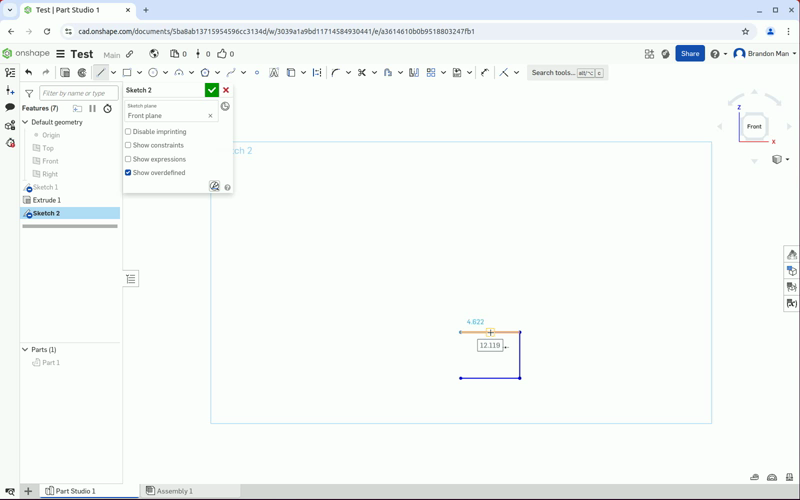
key_down(shift)
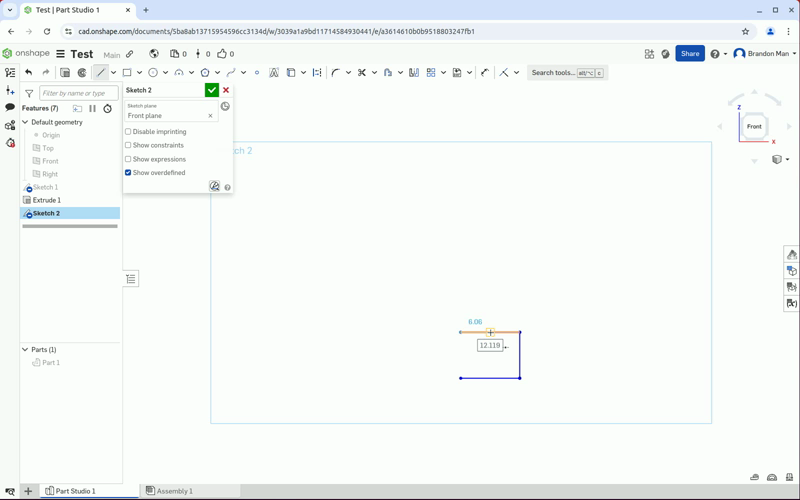
mouse_move(460, 378)
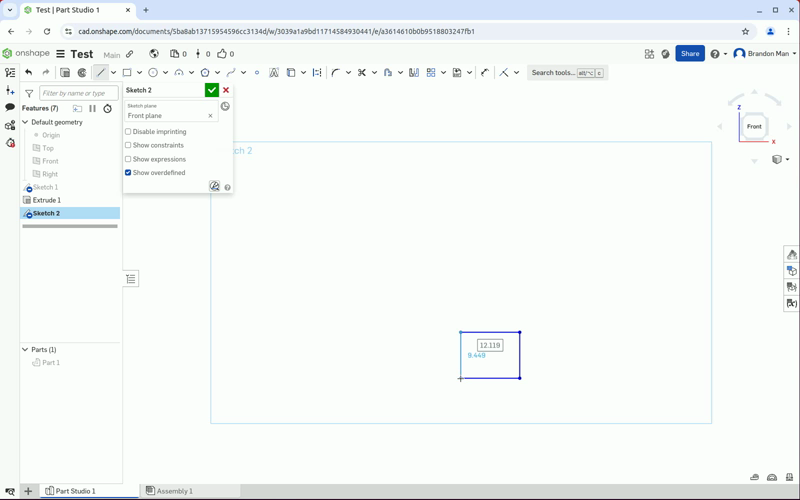
key_up(shift)
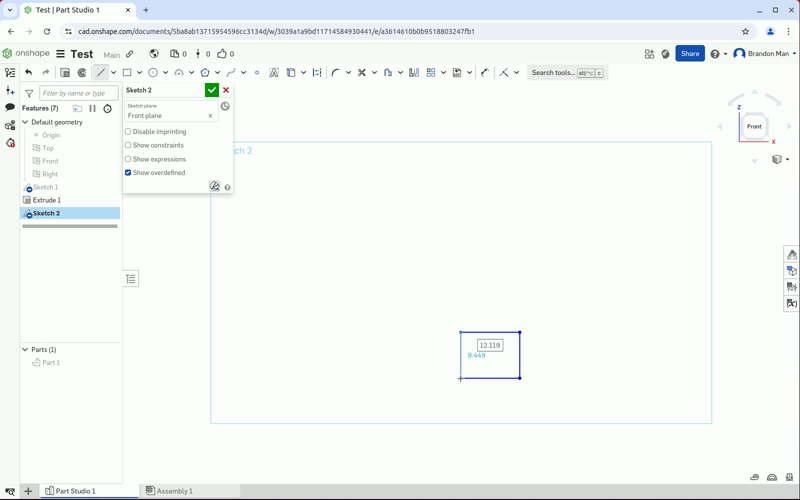
click(460, 378)
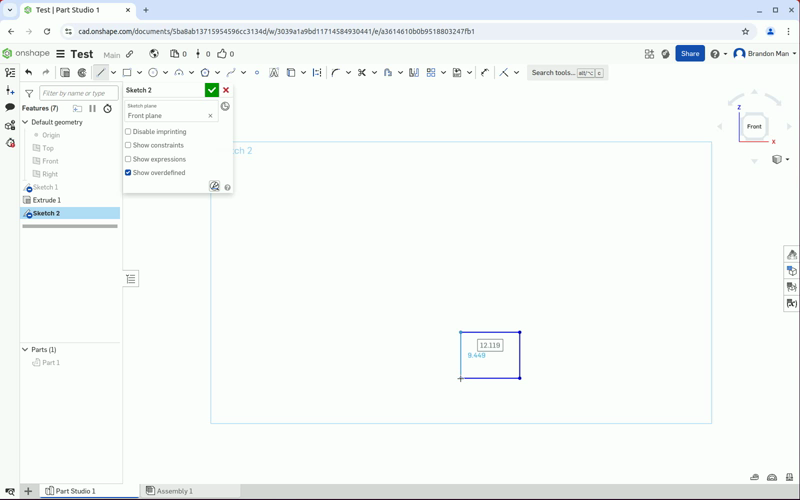
key(esc)
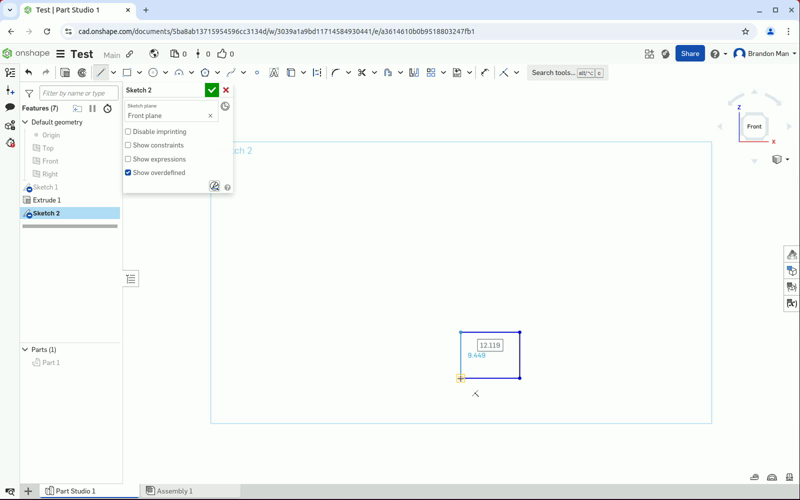
mouse_move(476, 341)
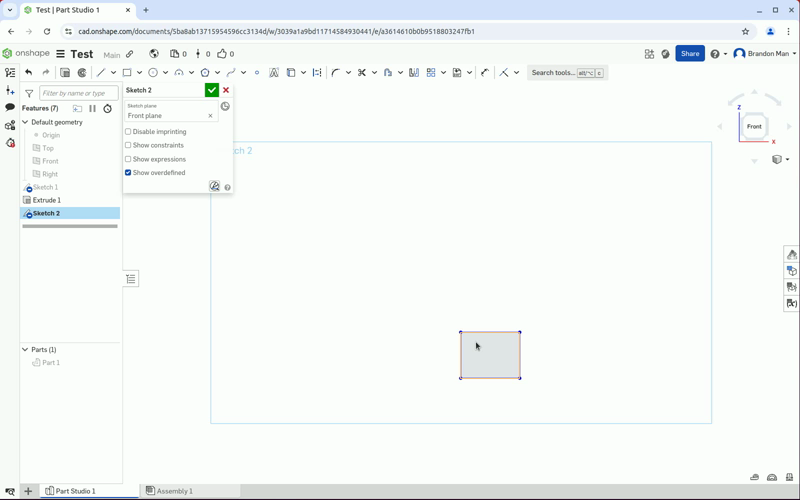
click(476, 341)
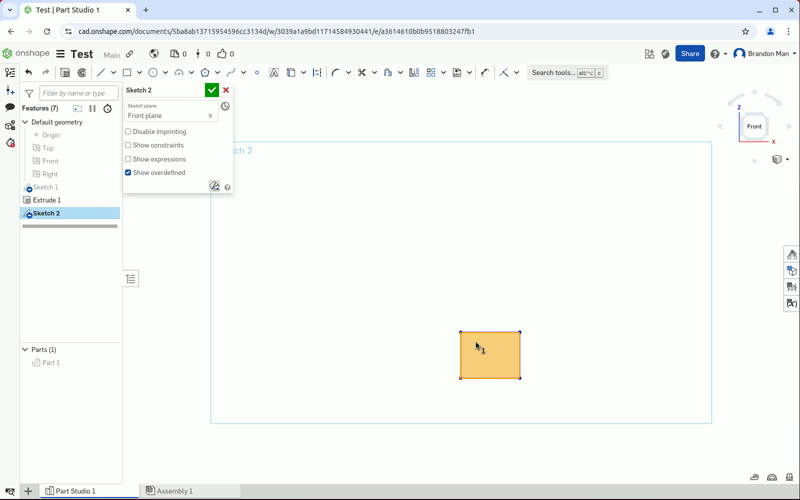
mouse_move(73, 352)
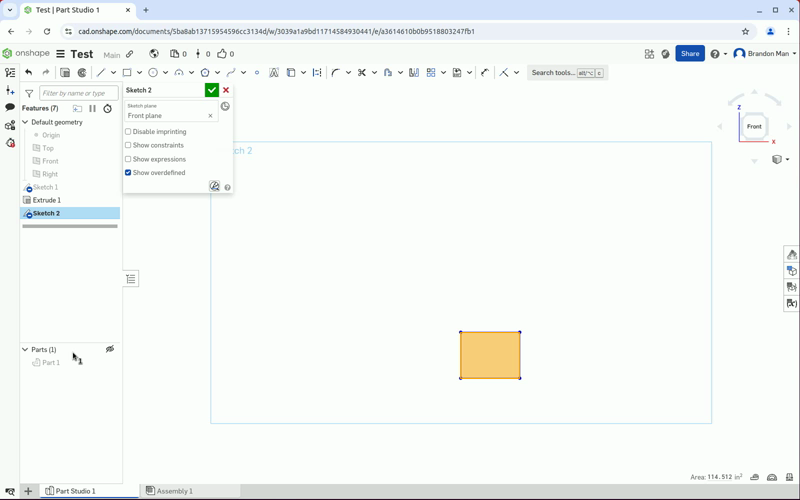
key(shift+y)
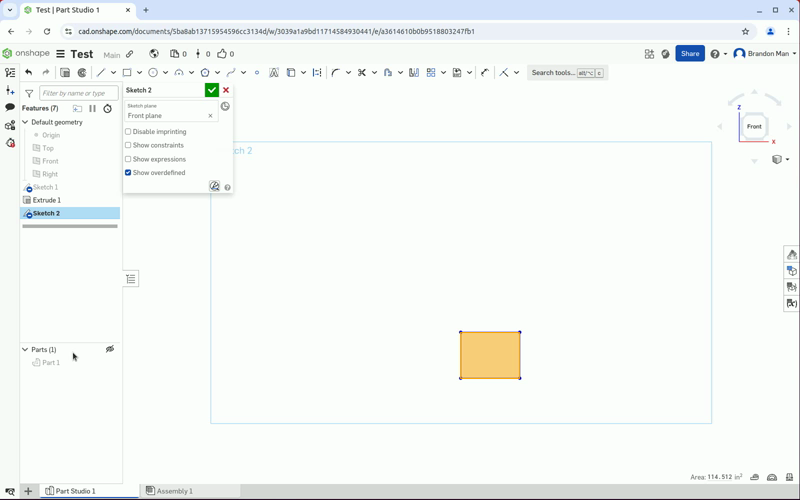
key(shift+e)
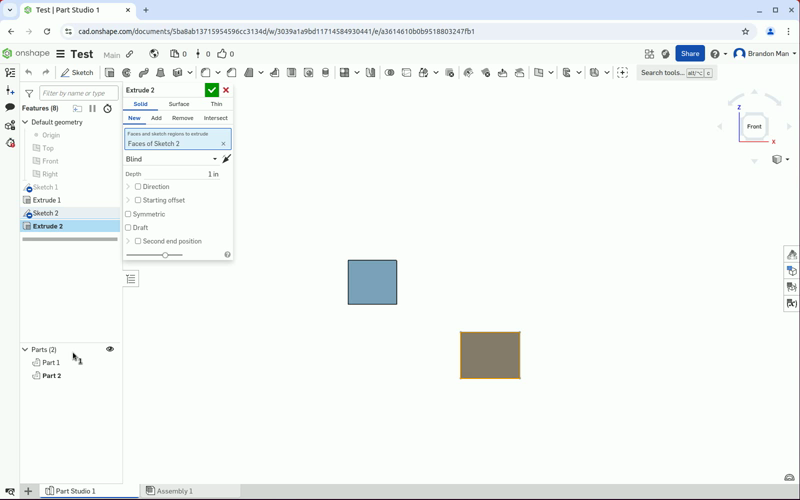
mouse_move(143, 106)
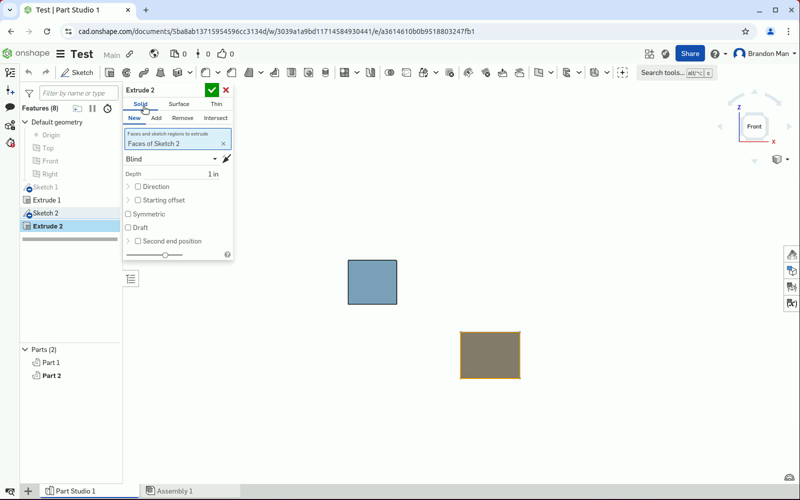
click(143, 106)
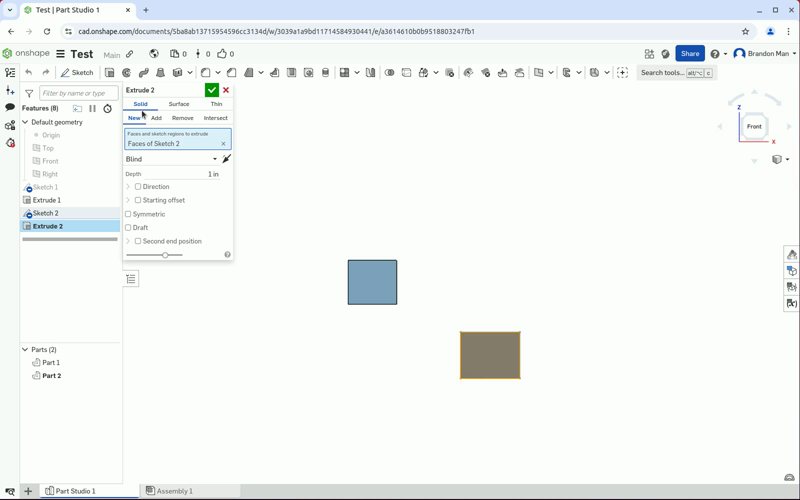
mouse_move(137, 120)
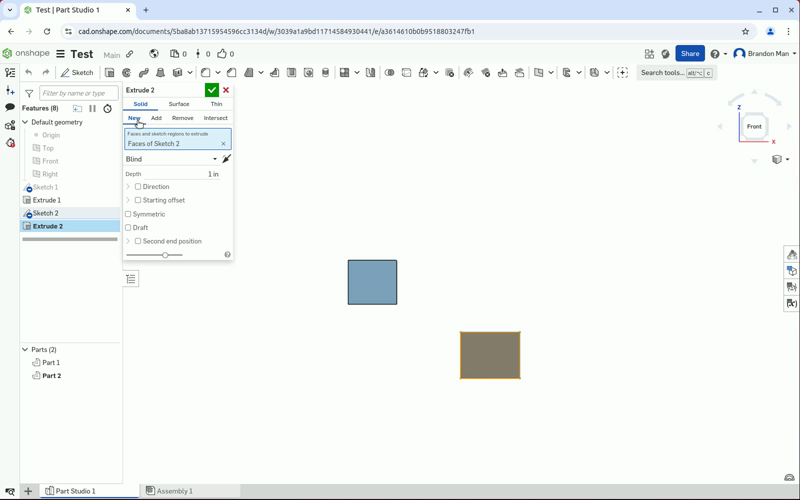
click(137, 120)
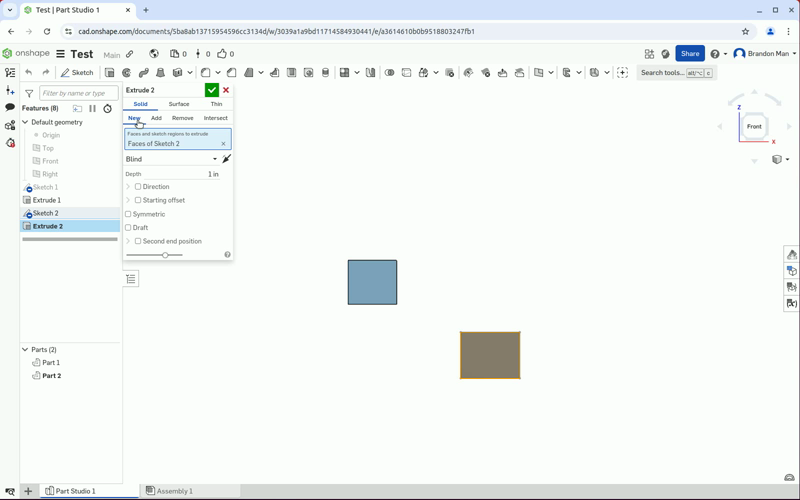
key(tab, 4)
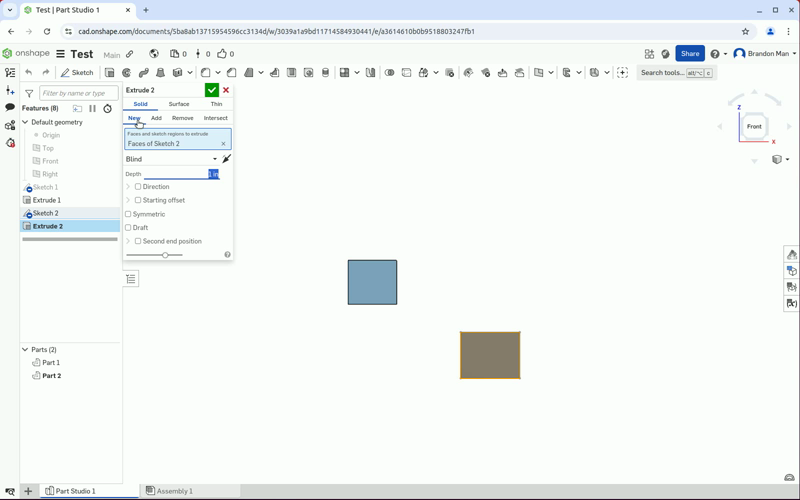
text(5.777)
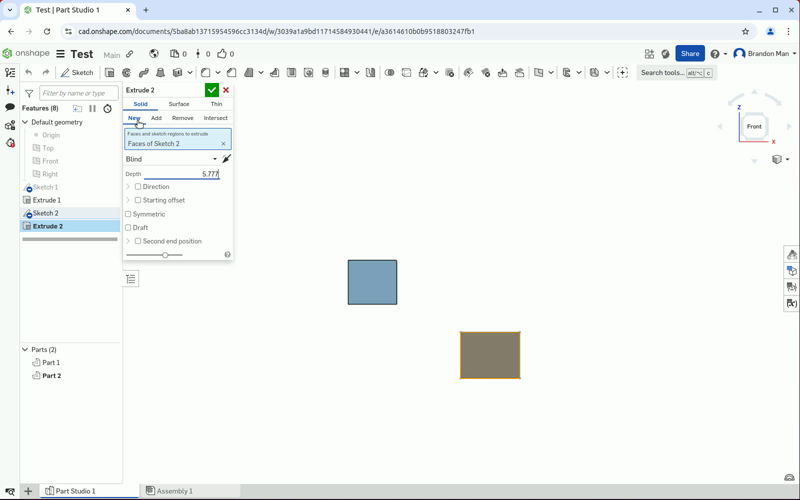
key(enter)
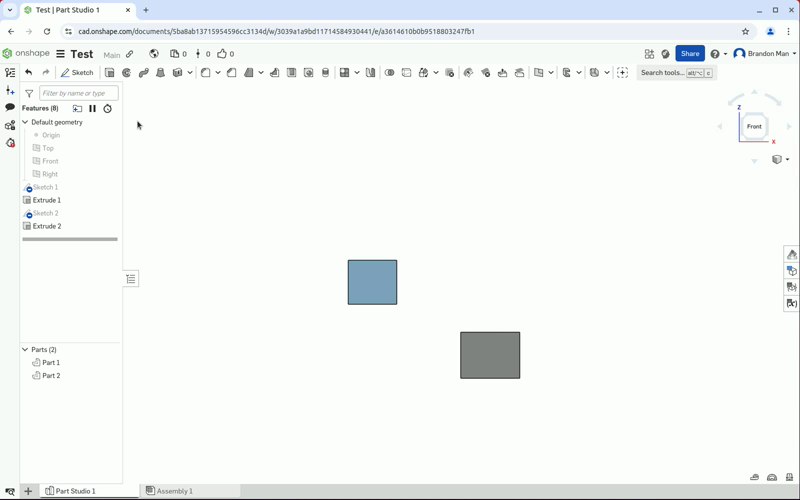
key(shift+h)
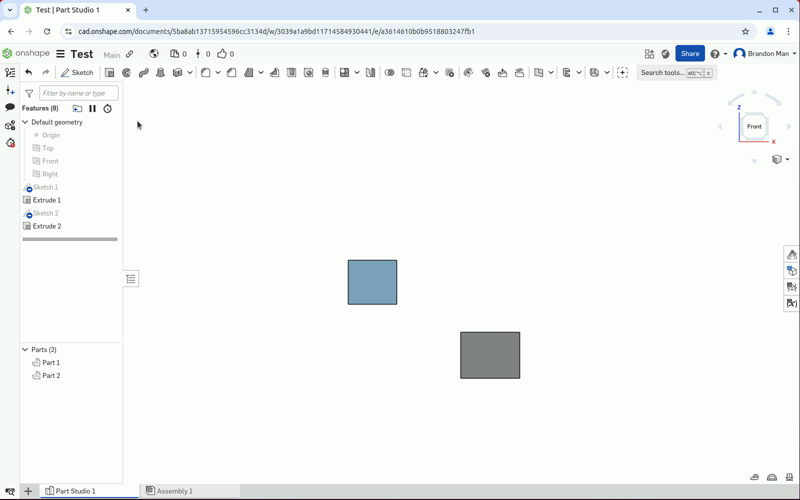
key(shift+h)
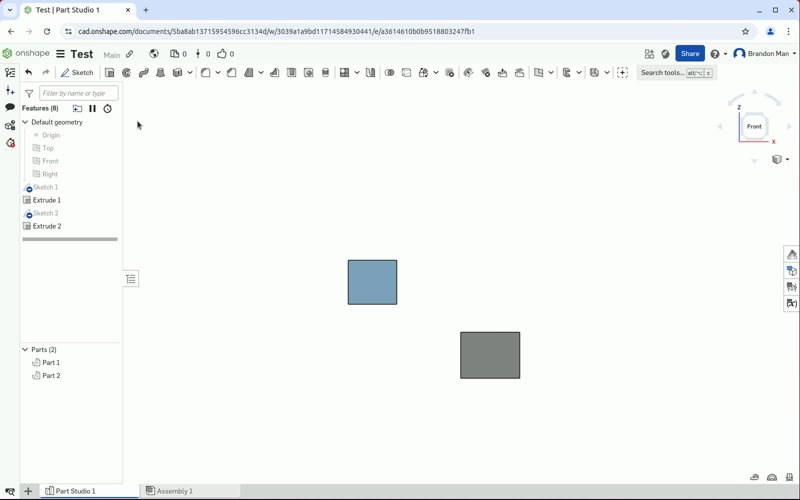
mouse_move(73, 189)
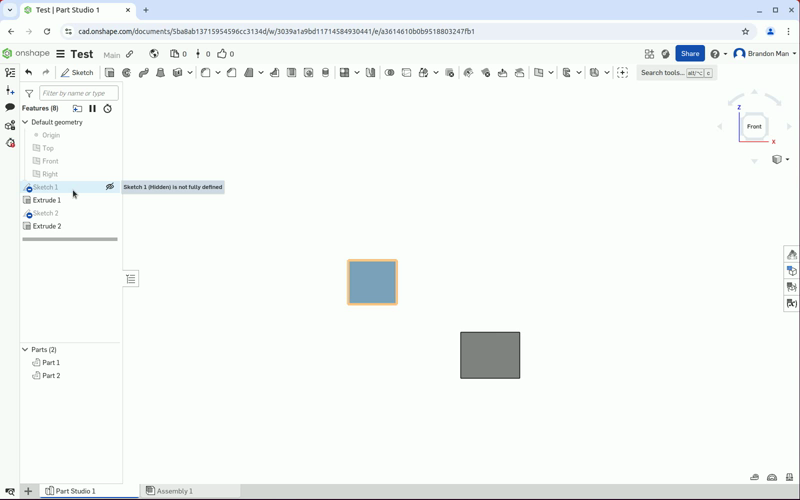
click(73, 189)
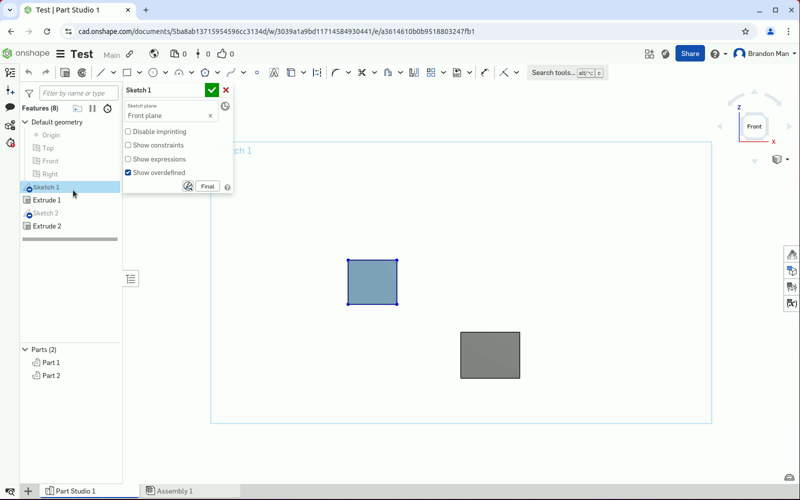
mouse_move(229, 92)
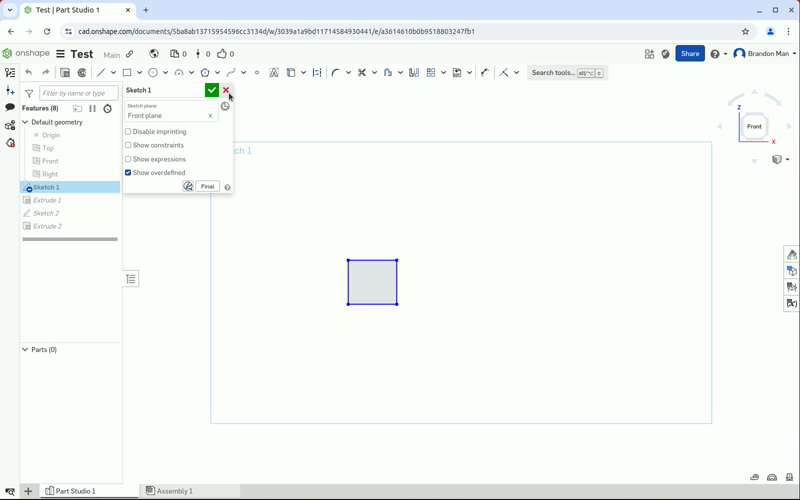
click(229, 92)
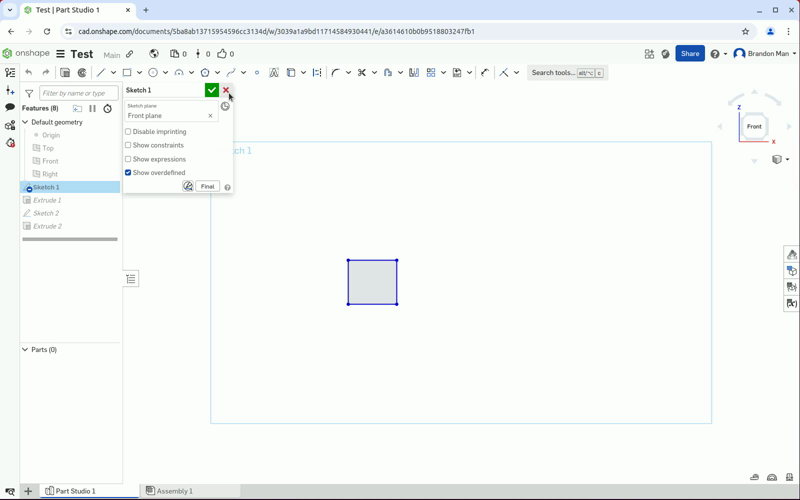
key(shift+s)
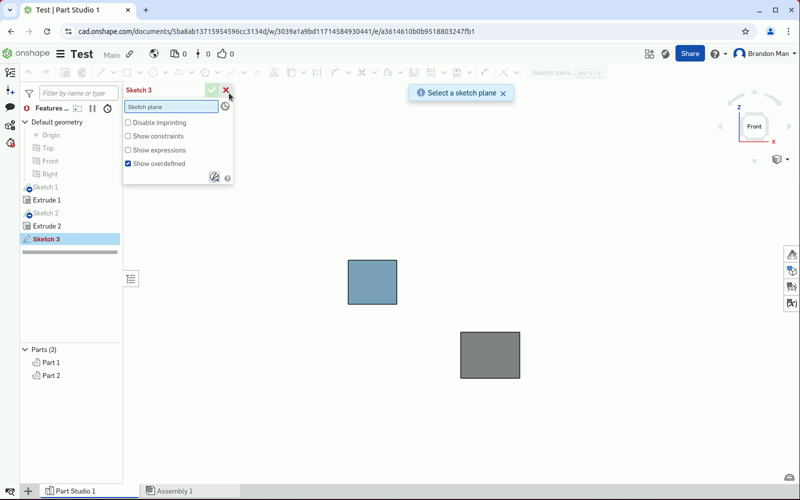
mouse_move(73, 163)
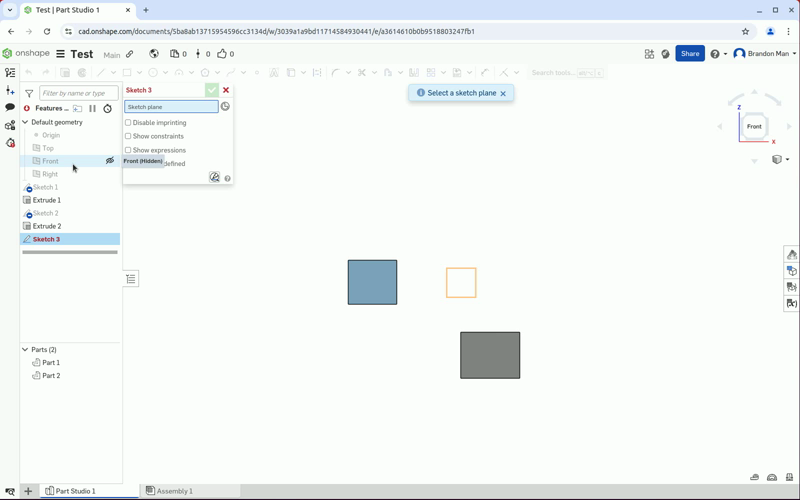
click(73, 163)
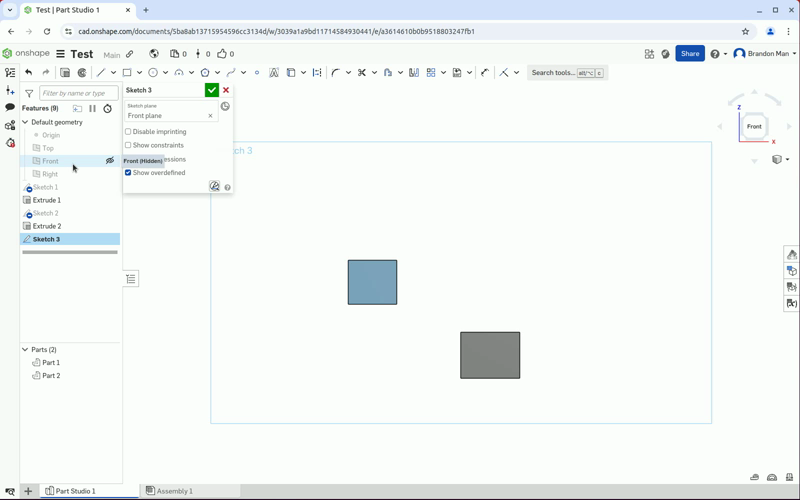
mouse_move(73, 352)
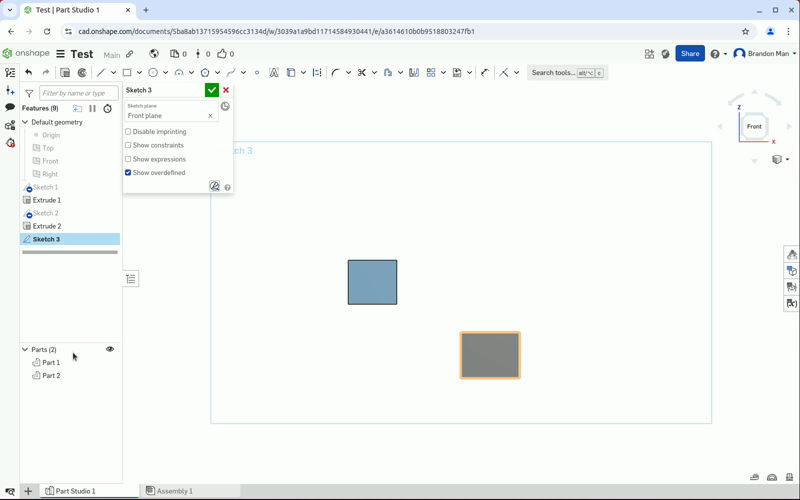
key(y)
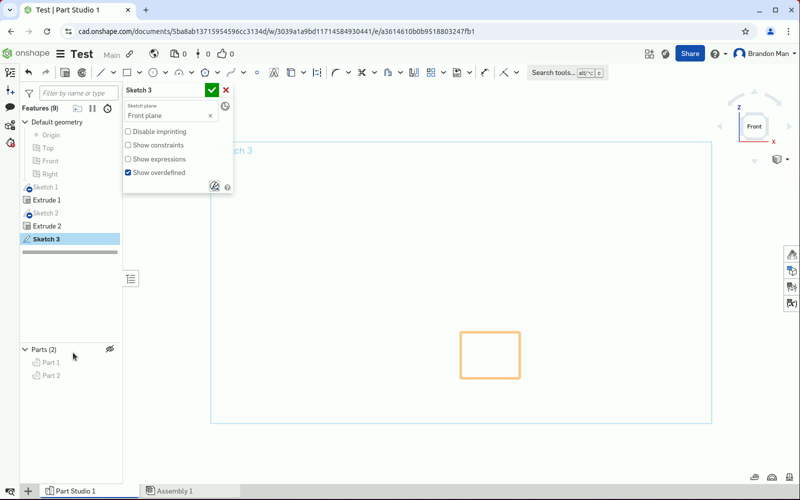
key(l)
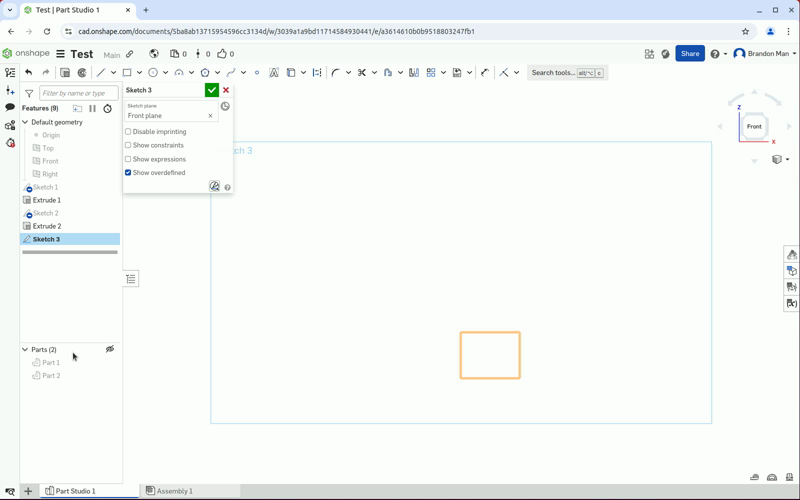
key_down(shift)
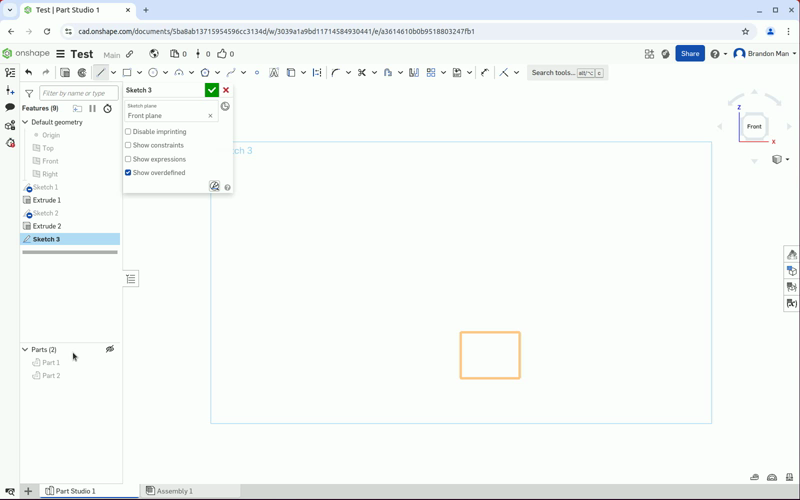
mouse_move(508, 264)
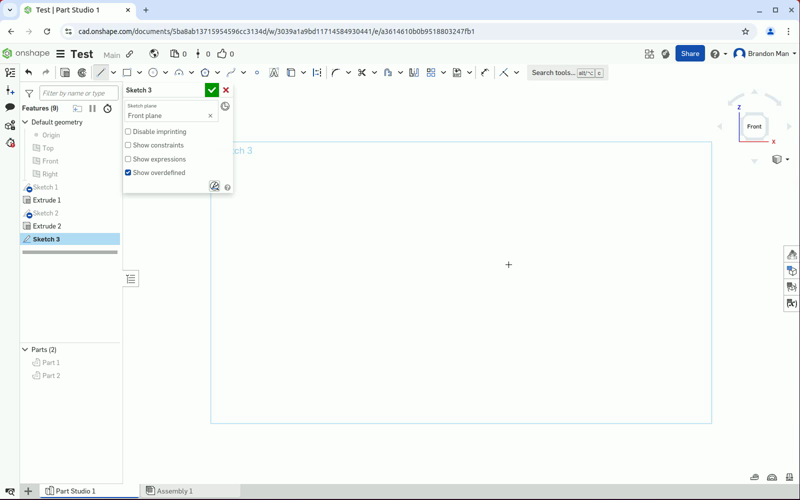
click(508, 264)
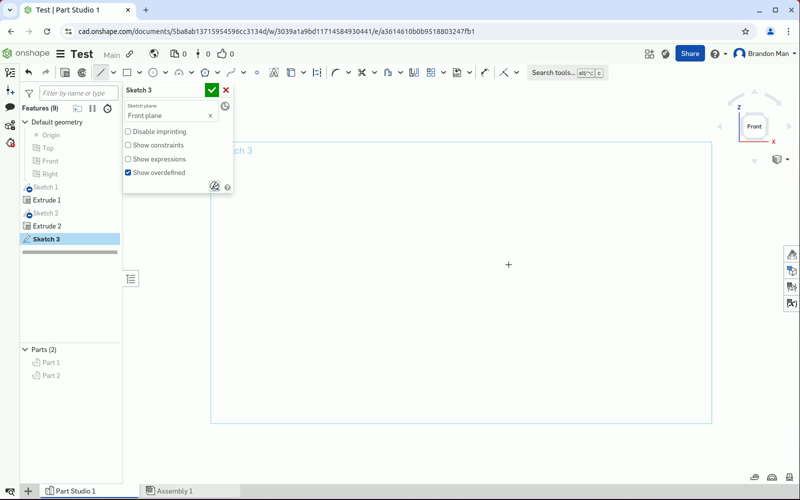
key_up(shift)
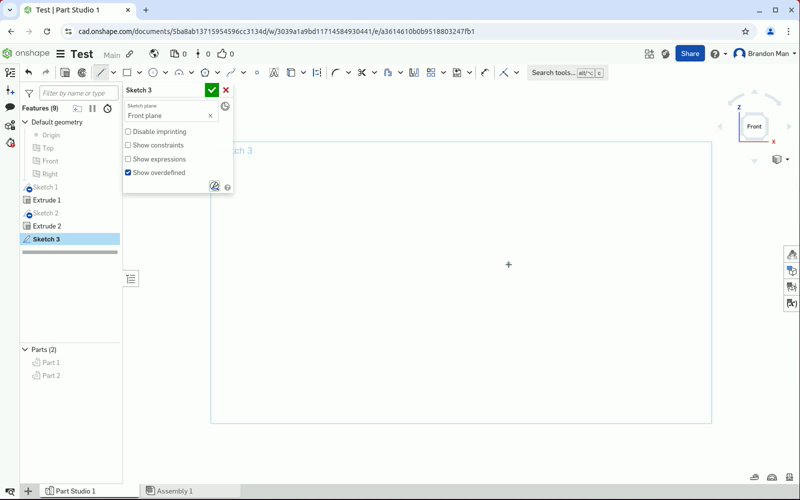
key_down(shift)
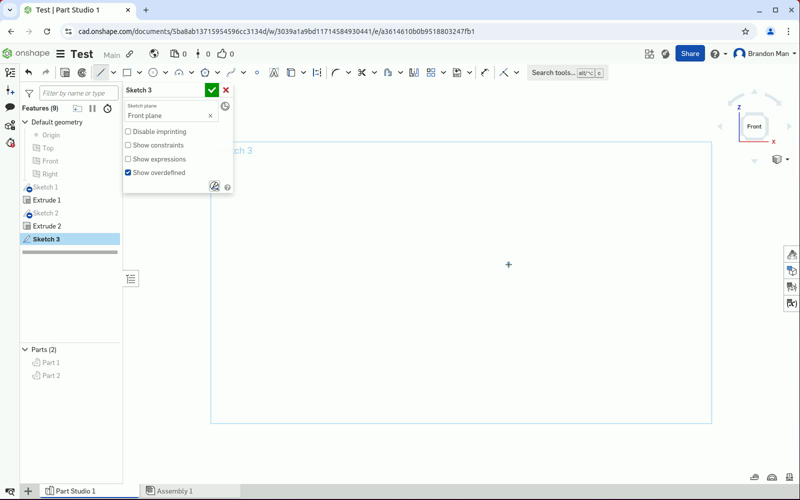
mouse_move(570, 264)
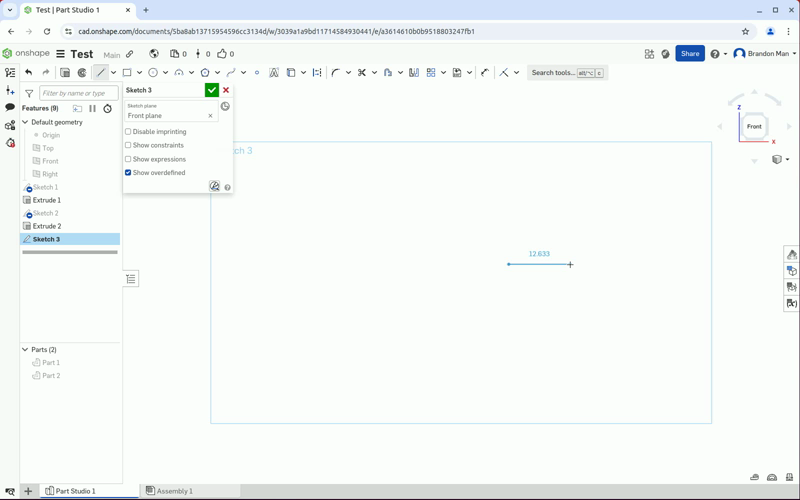
click(570, 264)
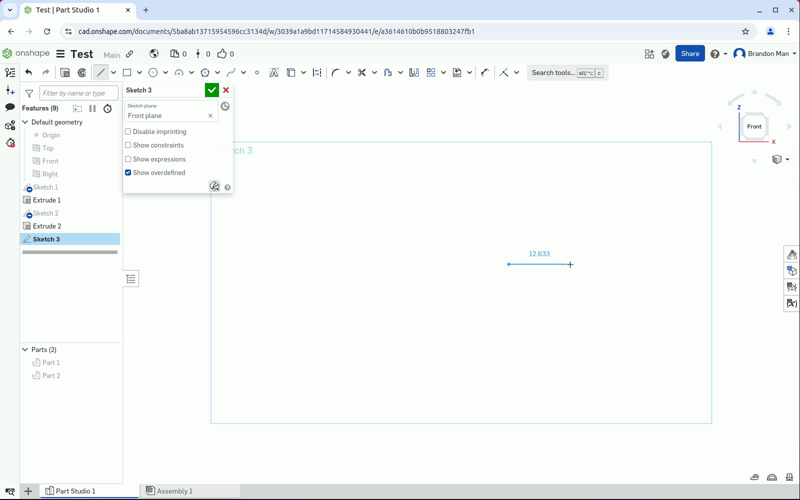
key_up(shift)
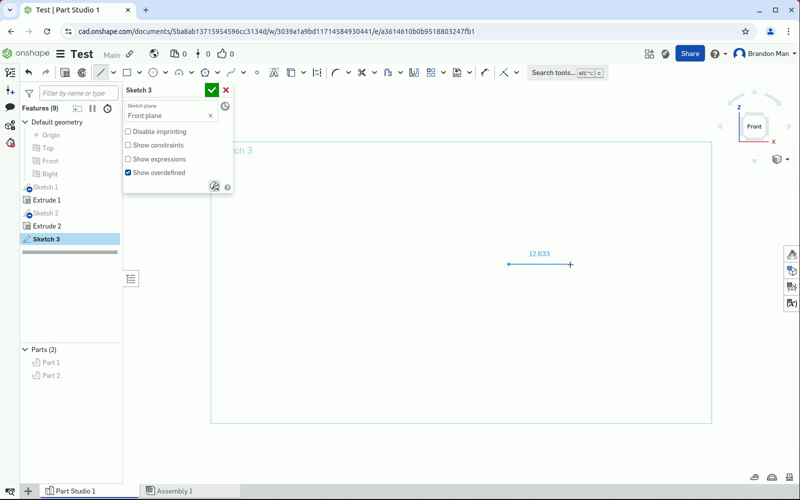
key_down(shift)
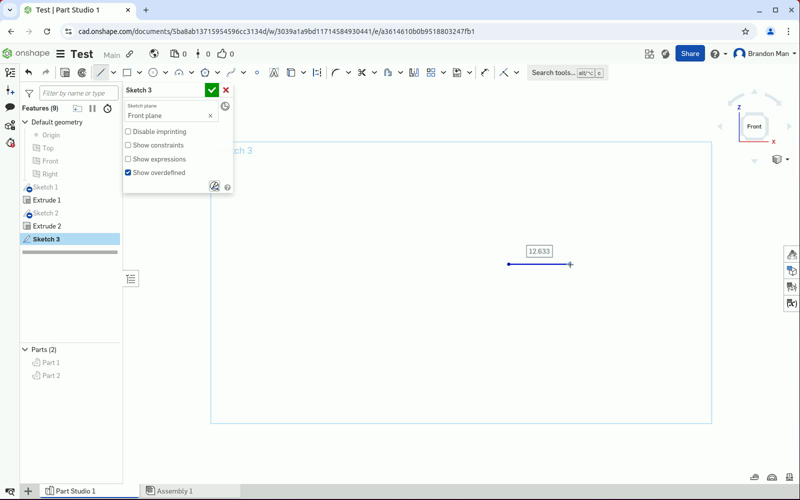
mouse_move(589, 264)
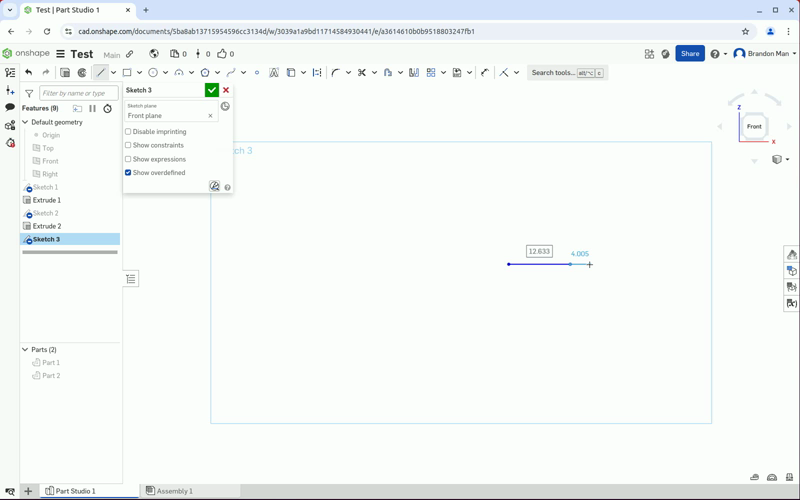
mouse_move(570, 223)
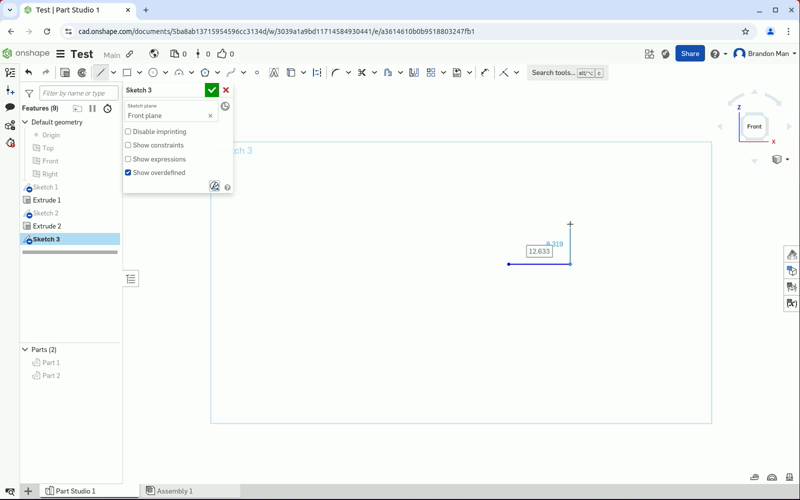
click(570, 223)
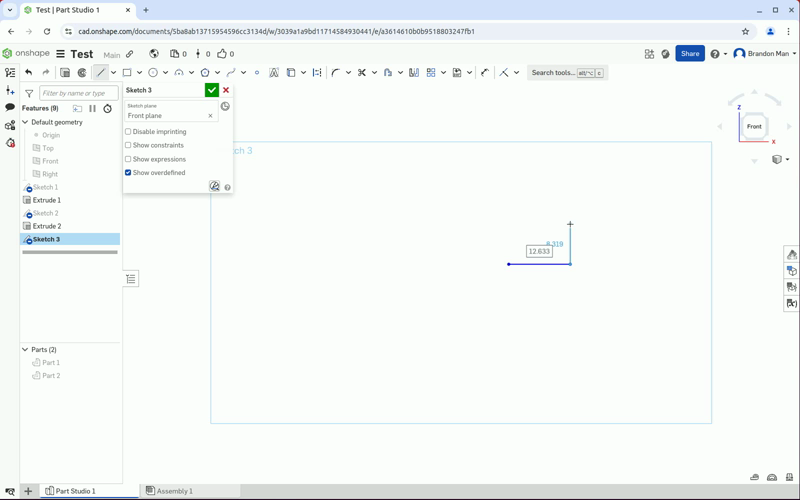
key_up(shift)
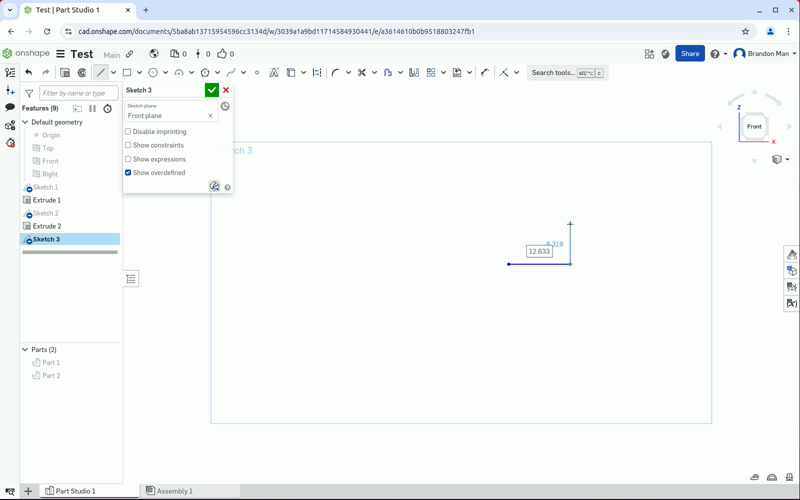
key_down(shift)
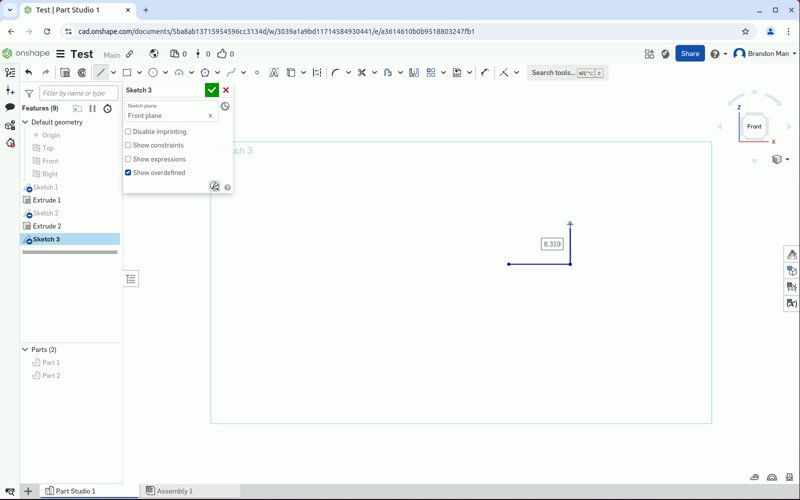
mouse_move(508, 223)
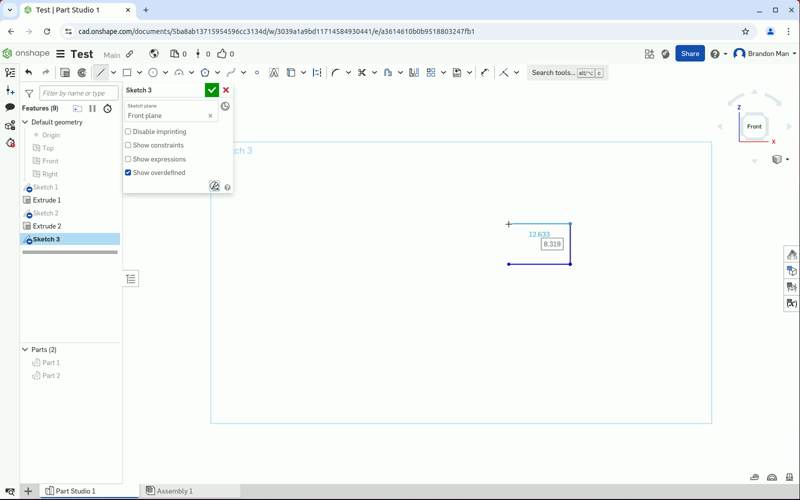
click(508, 223)
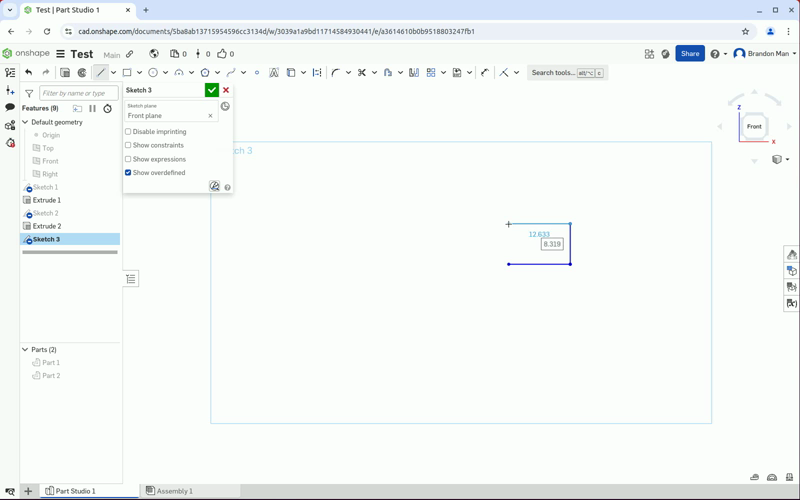
key_up(shift)
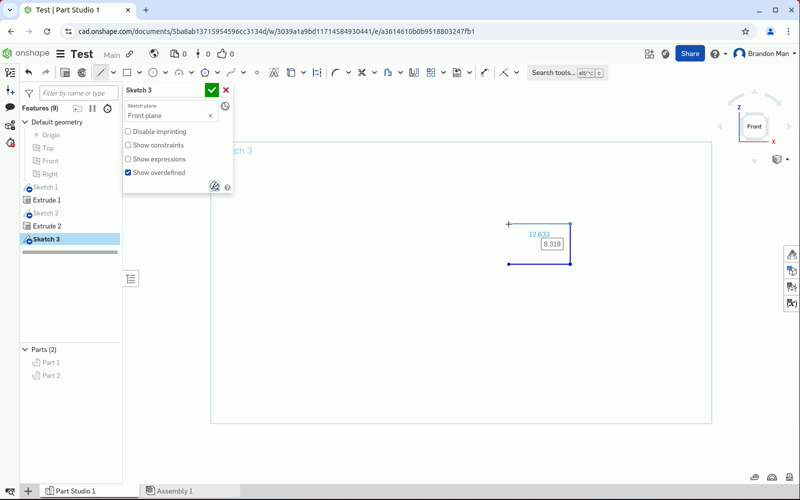
mouse_move(538, 223)
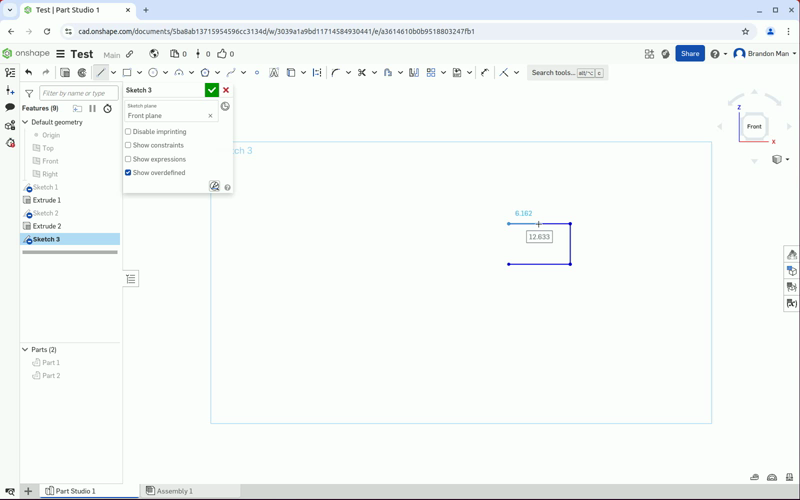
key_down(shift)
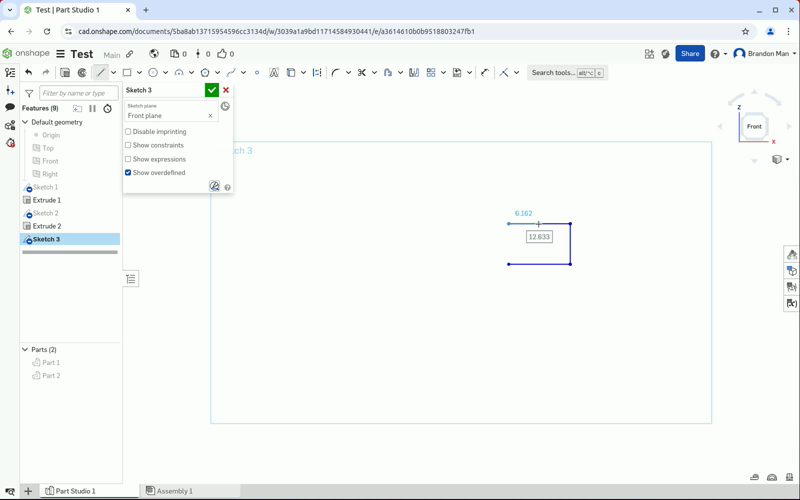
mouse_move(508, 264)
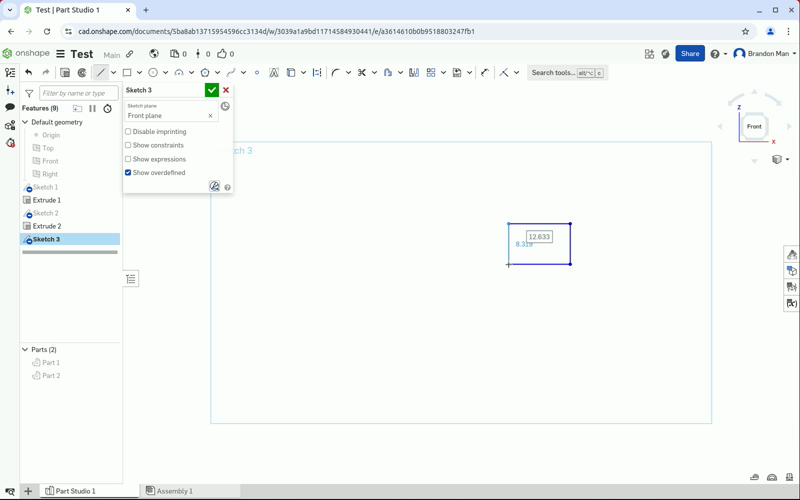
key_up(shift)
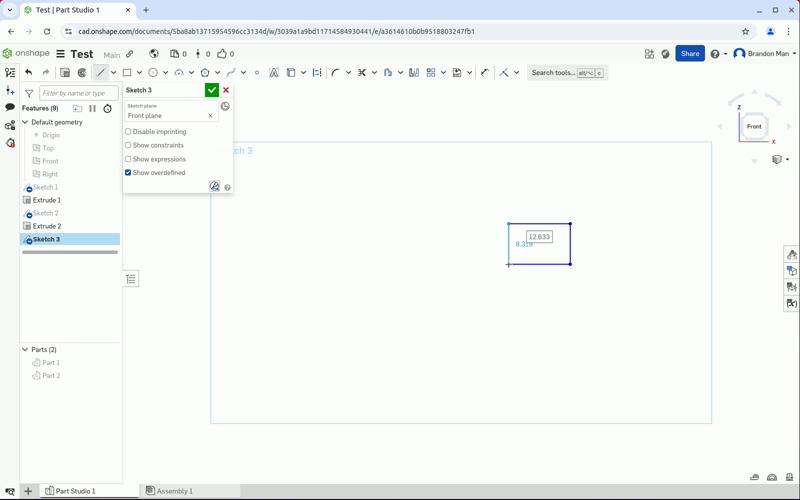
click(508, 264)
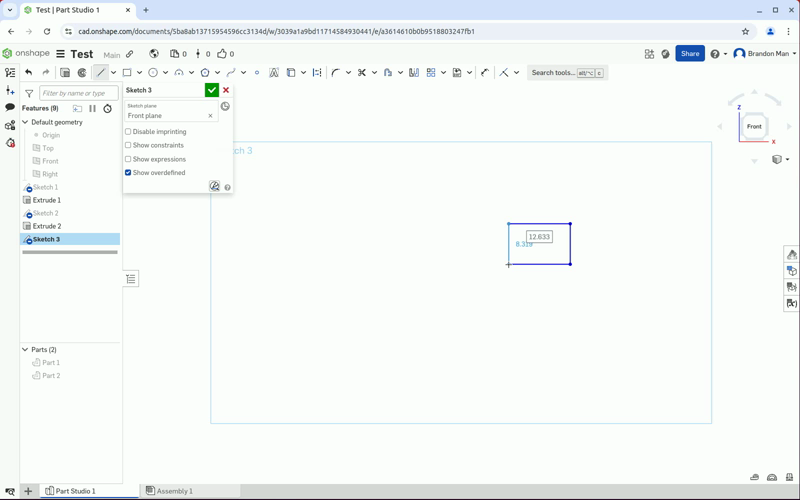
key(esc)
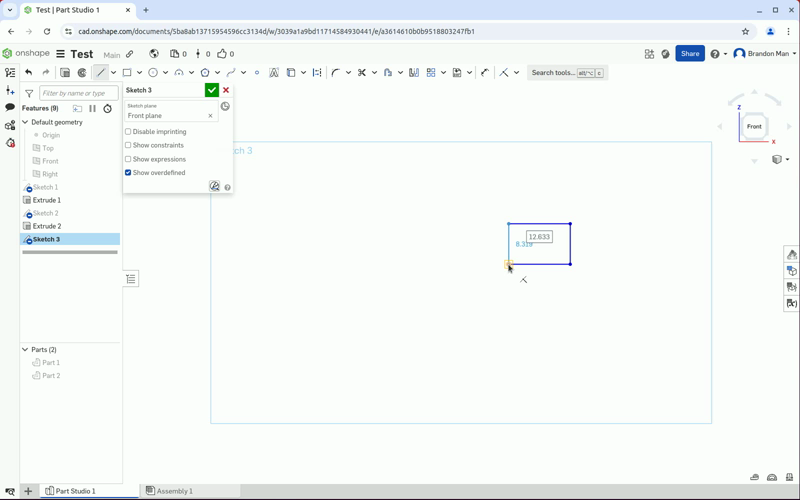
mouse_move(567, 257)
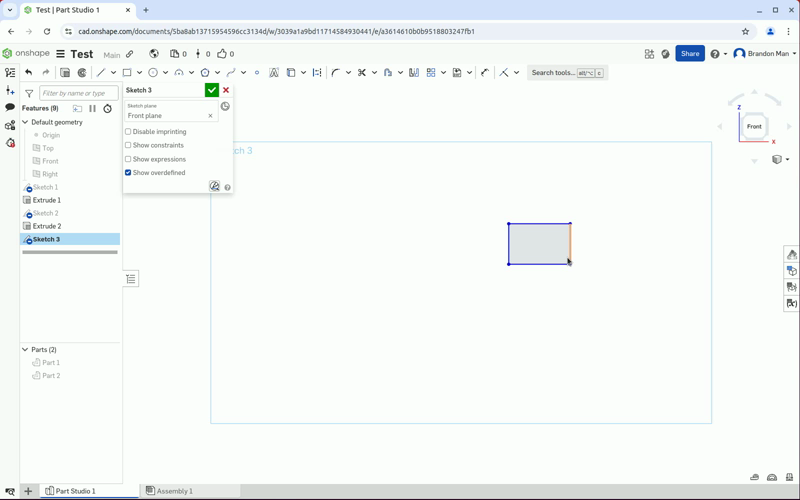
click(567, 257)
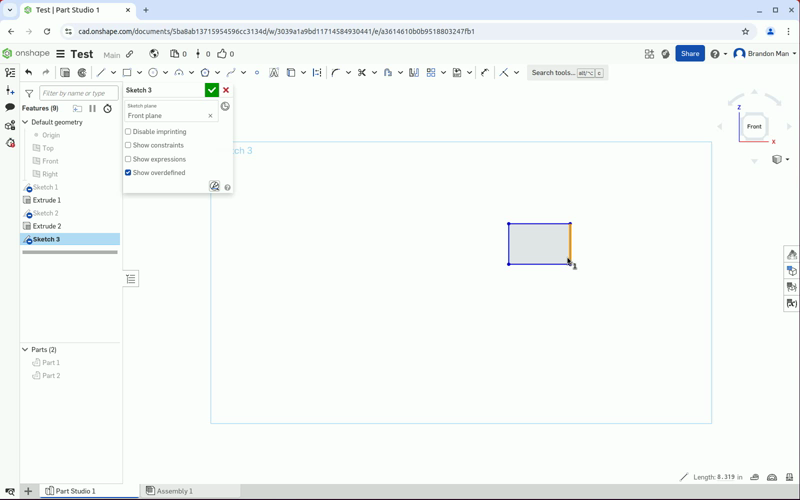
mouse_move(73, 352)
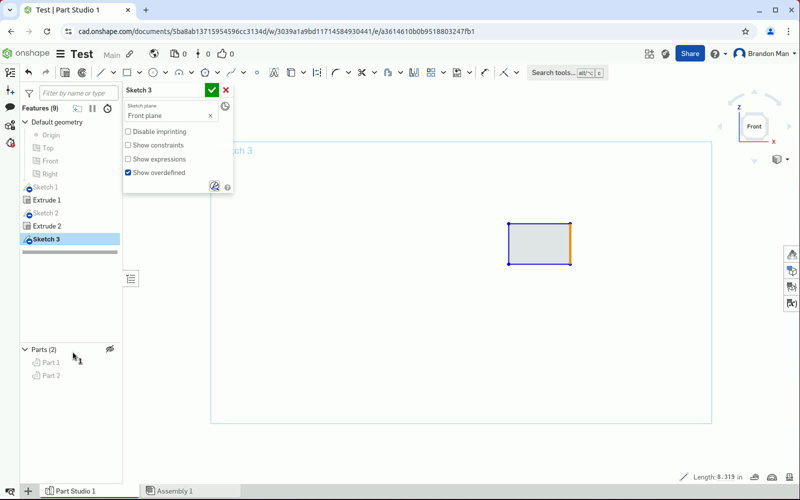
key(shift+y)
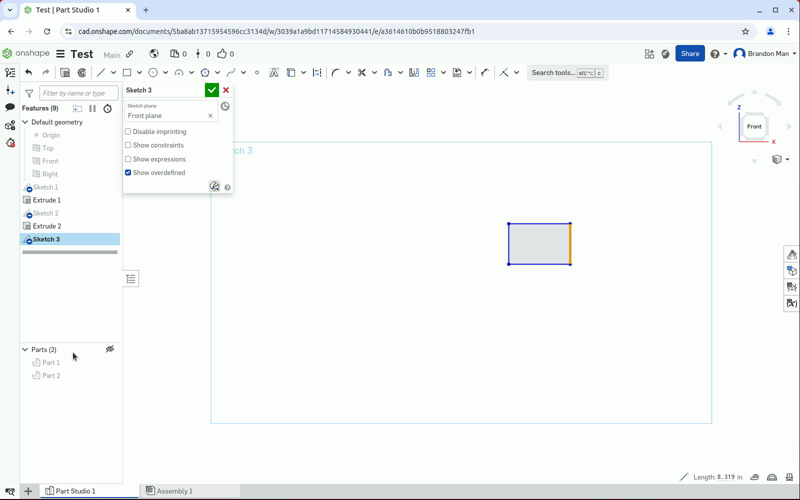
key(shift+e)
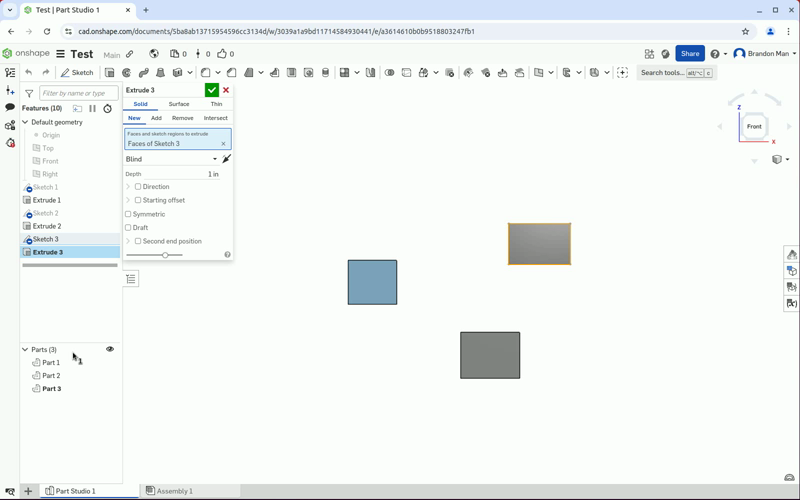
mouse_move(143, 106)
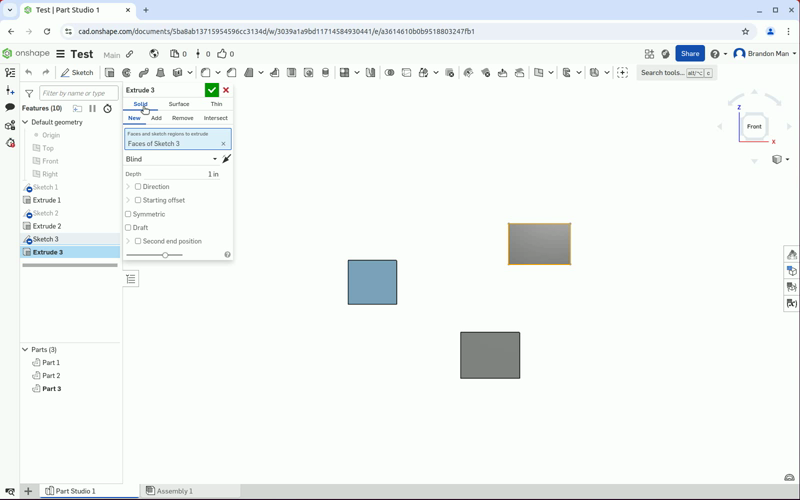
click(143, 106)
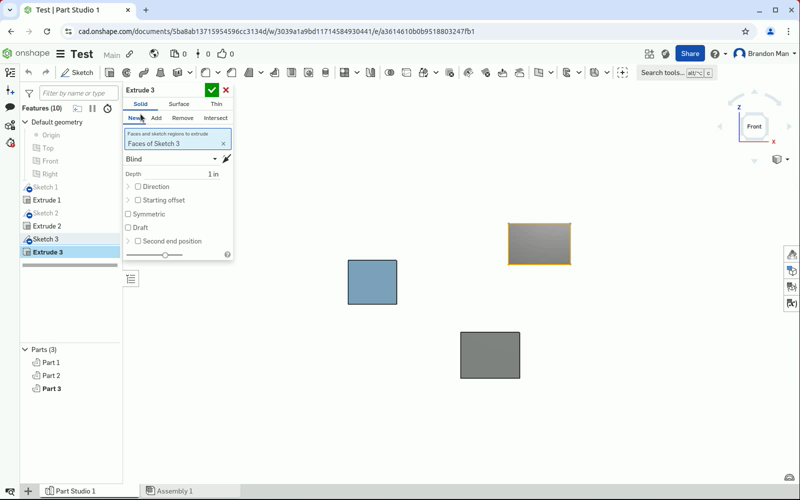
mouse_move(137, 120)
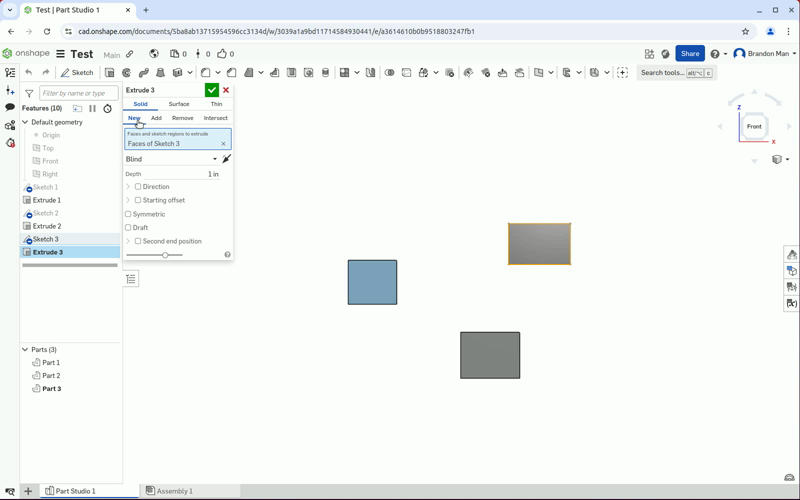
click(137, 120)
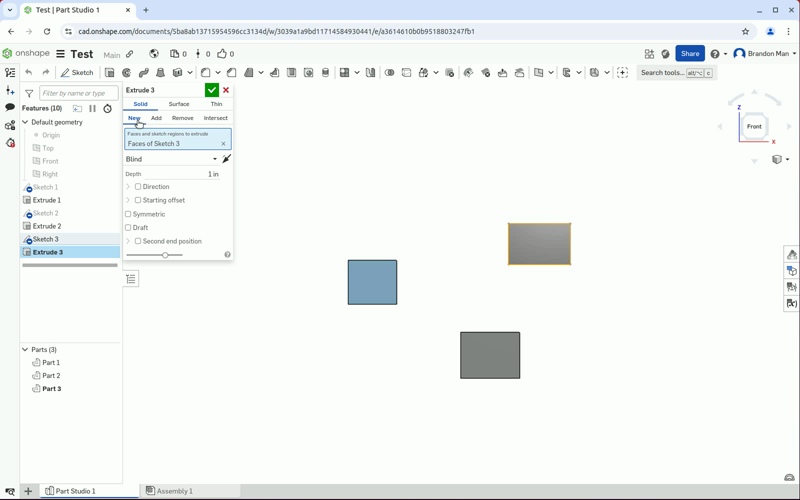
key(tab, 4)
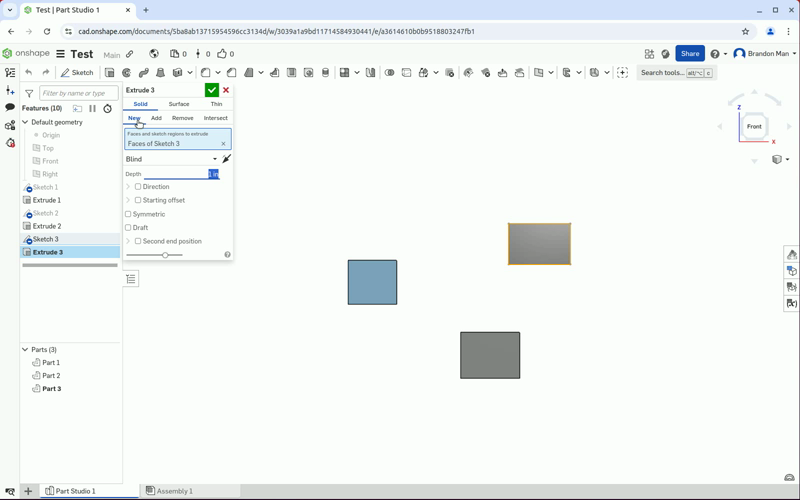
text(5.777)
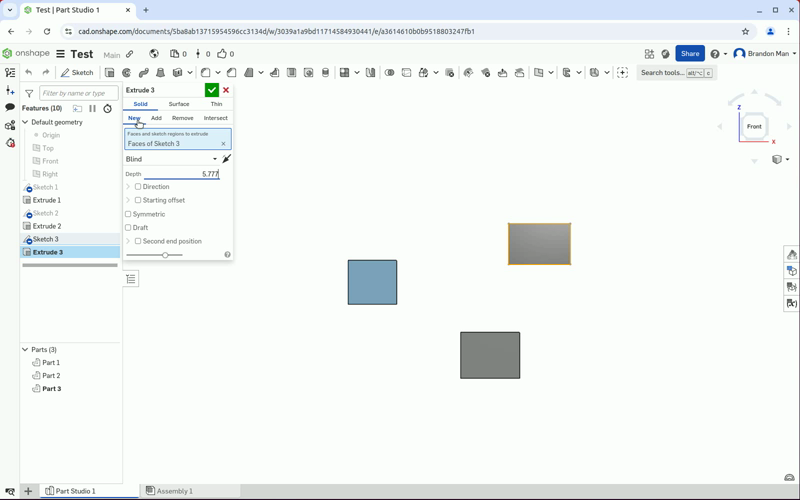
key(enter)
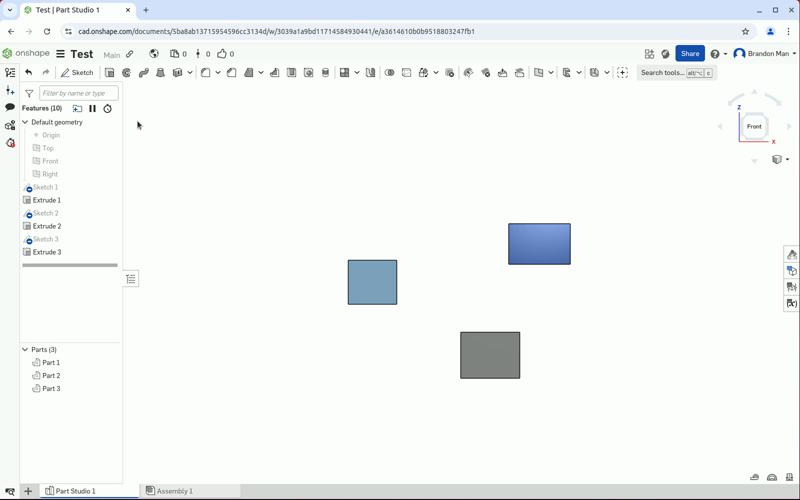
key(shift+h)
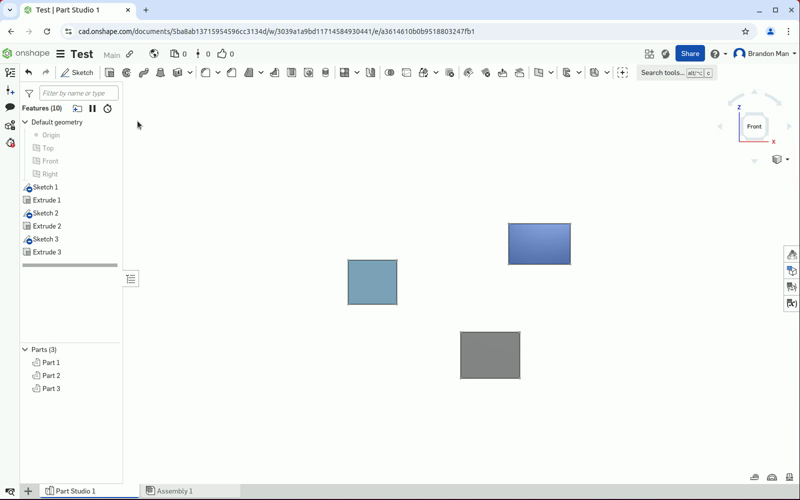
key(shift+h)
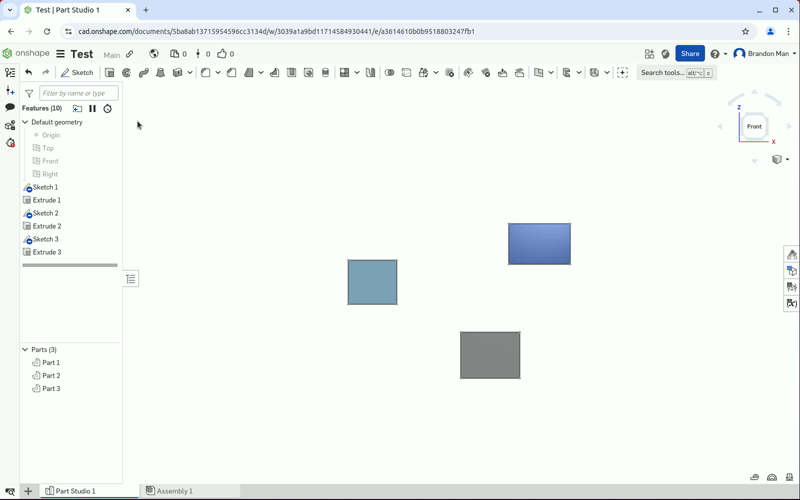
key(shift+7)
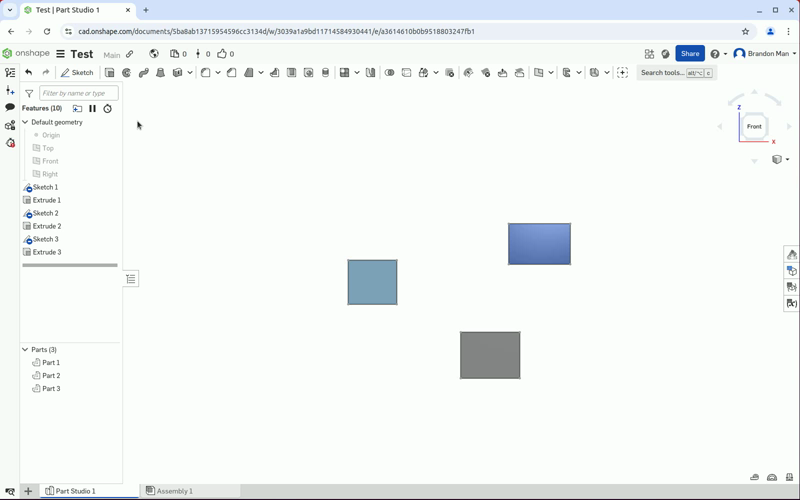
key(left, 2)
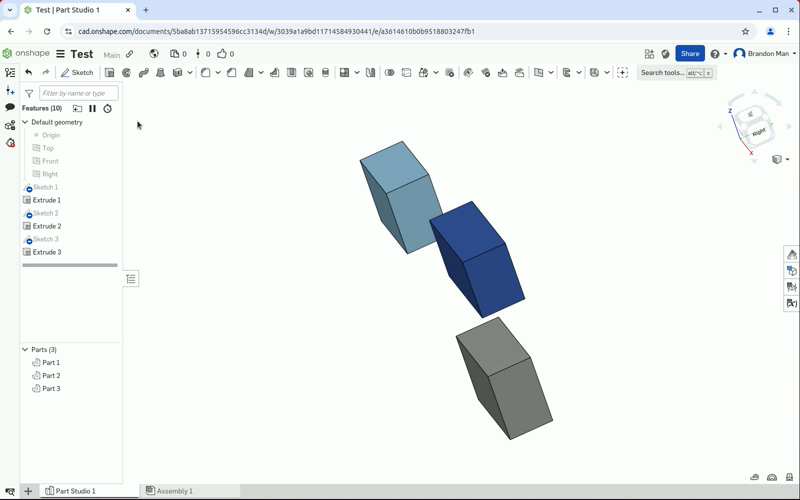
key(down, 2)
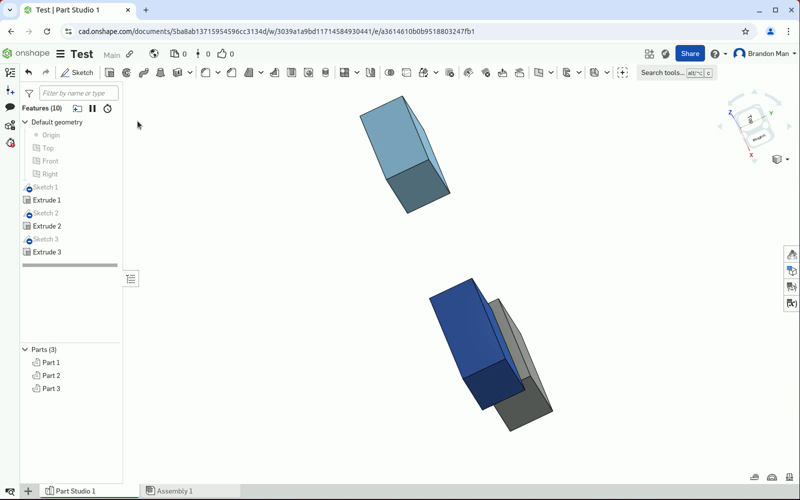
key(up, 2)
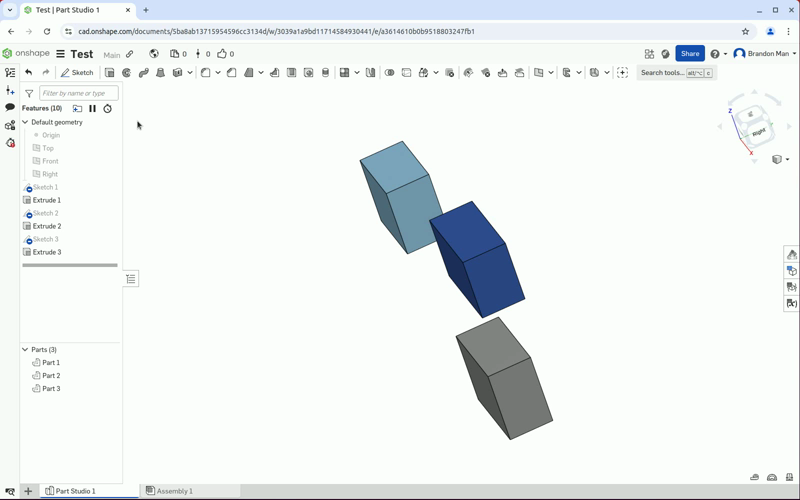
key(right, 2)
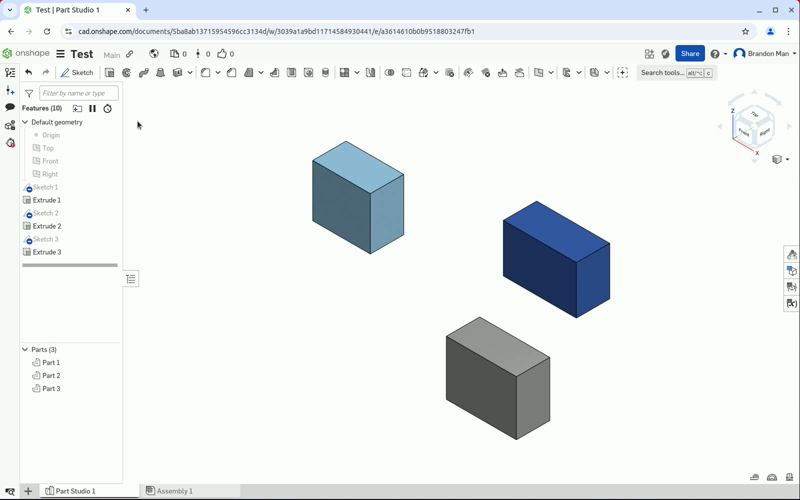
mouse_move(73, 189)
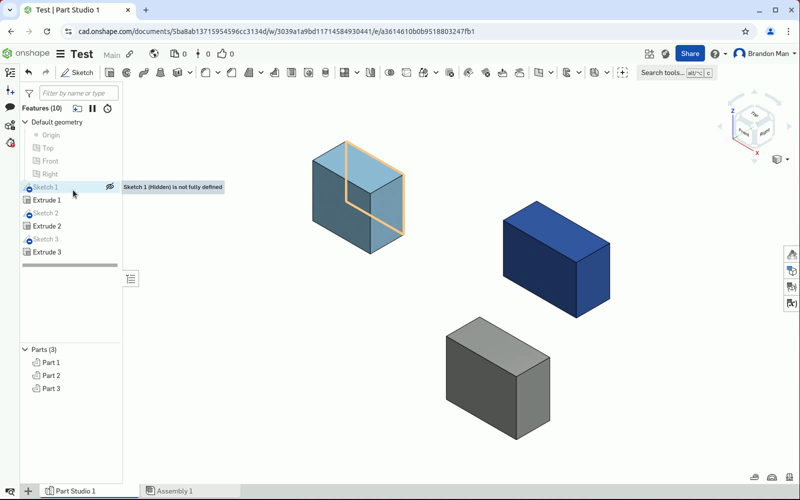
click(73, 189)